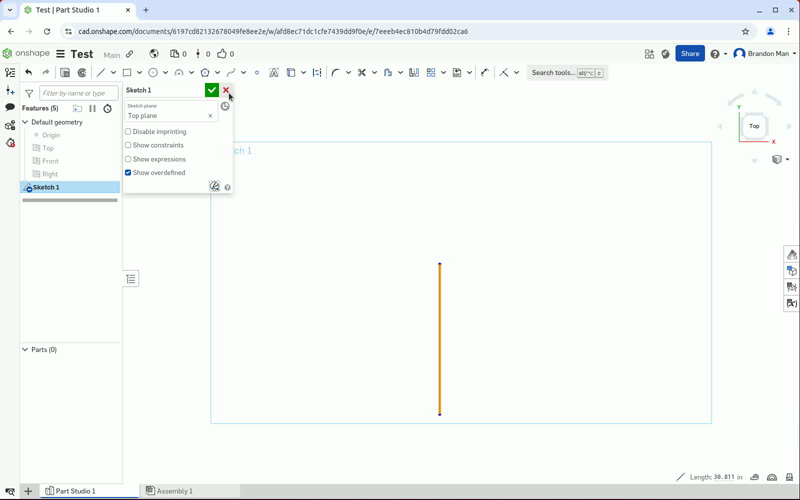
key(shift+h)
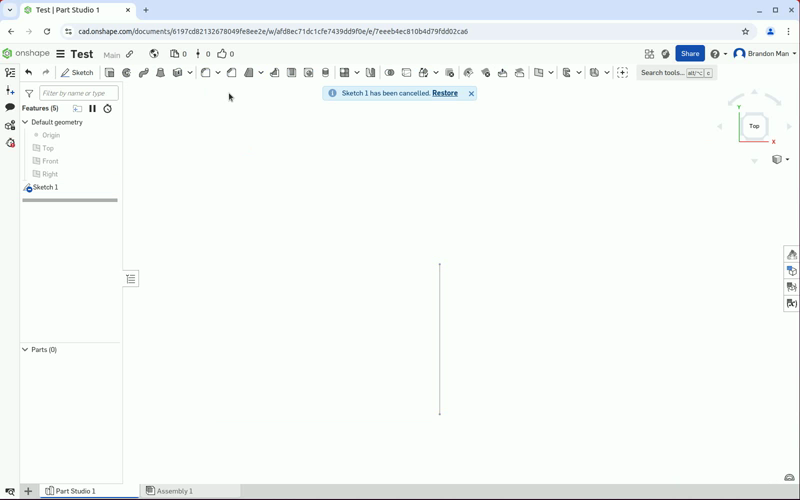
key(shift+s)
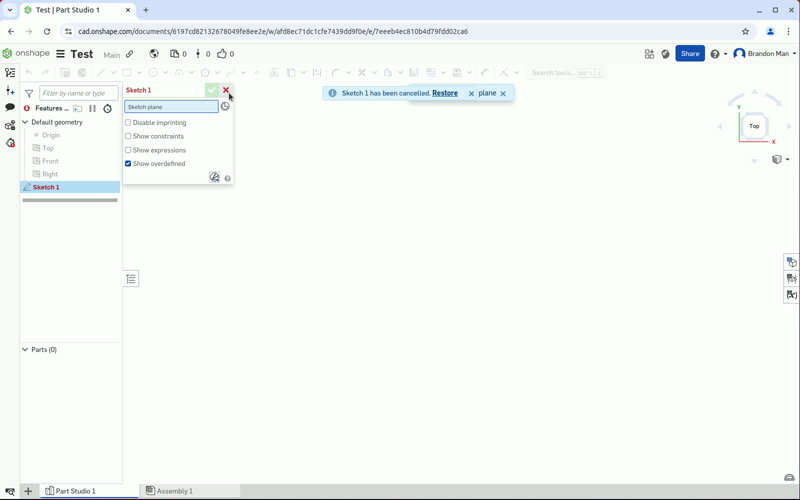
mouse_move(73, 150)
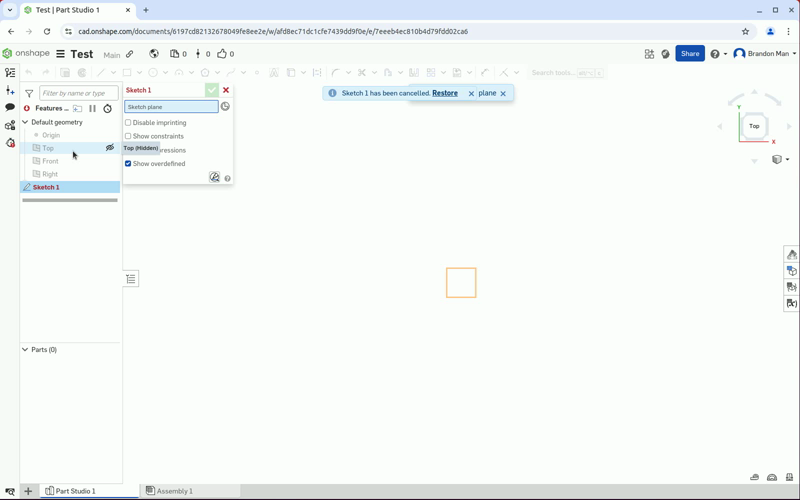
click(73, 150)
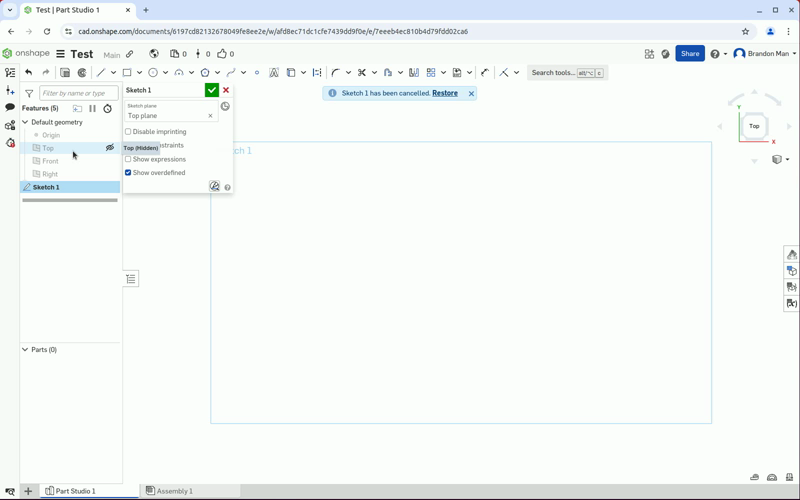
mouse_move(73, 352)
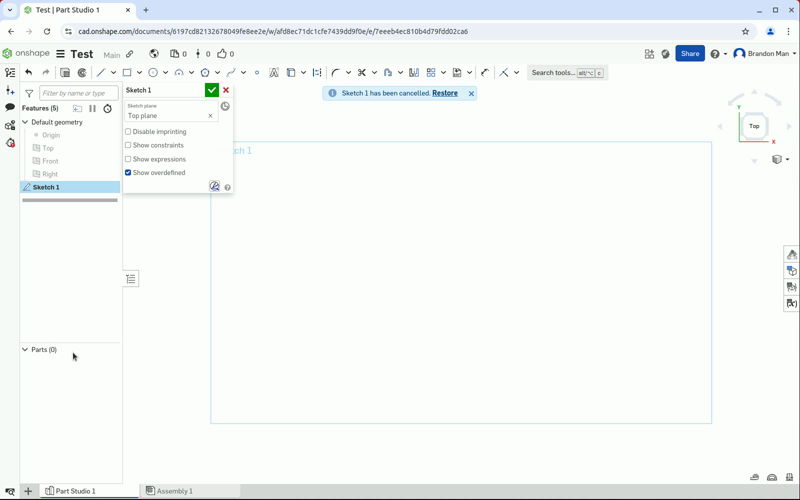
key(y)
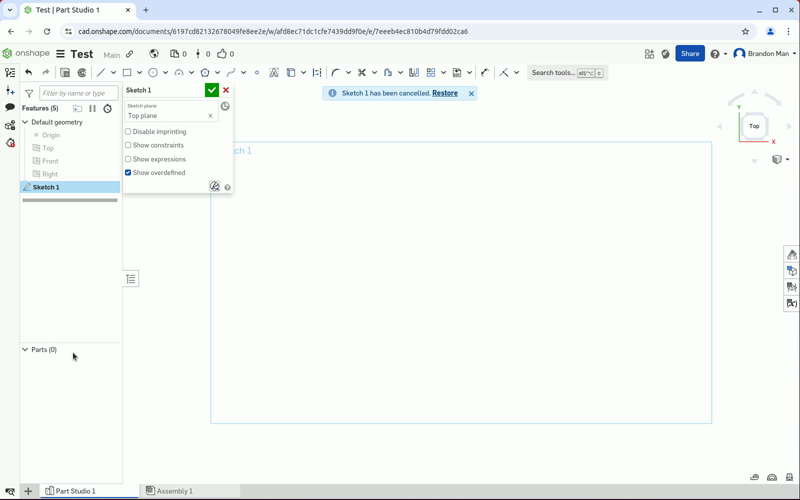
key(l)
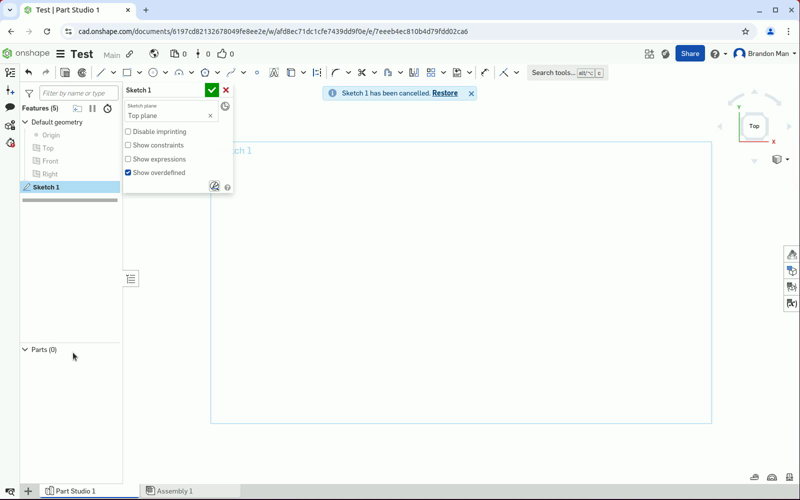
key_down(shift)
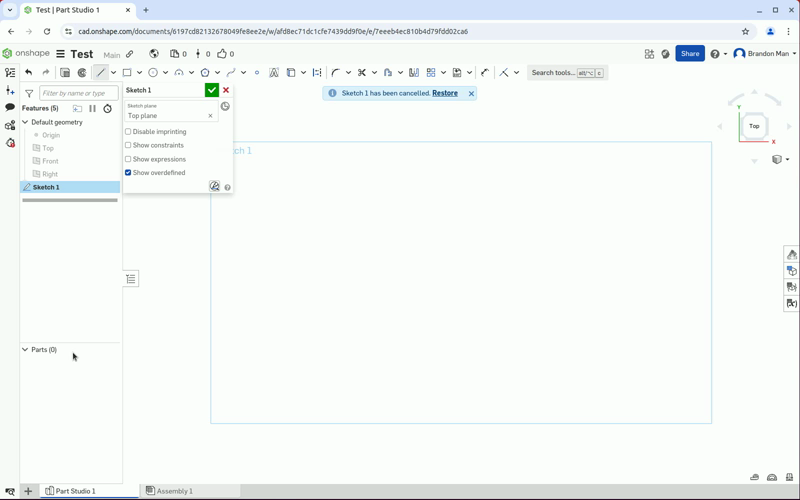
mouse_move(348, 357)
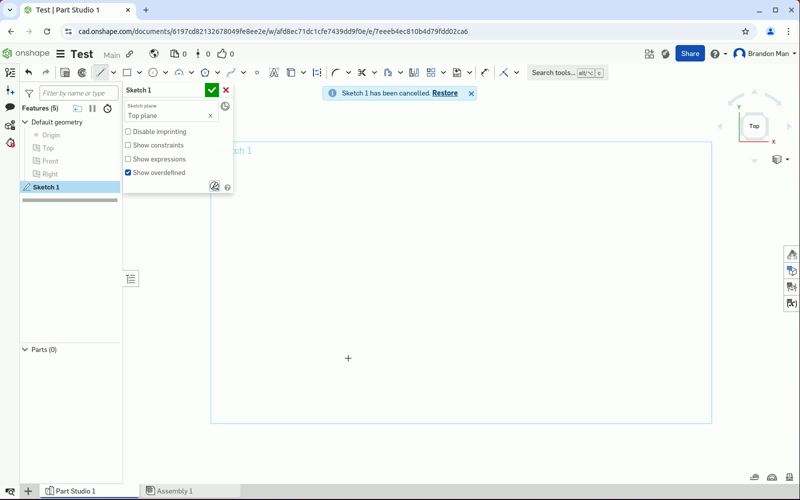
click(348, 357)
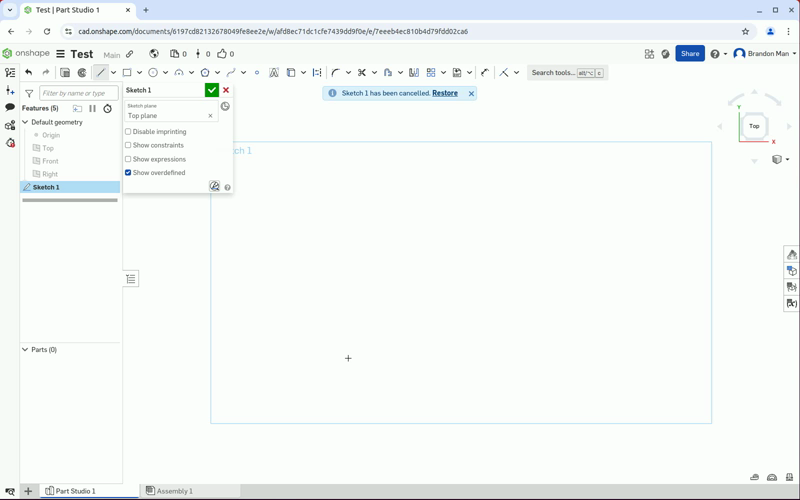
key_up(shift)
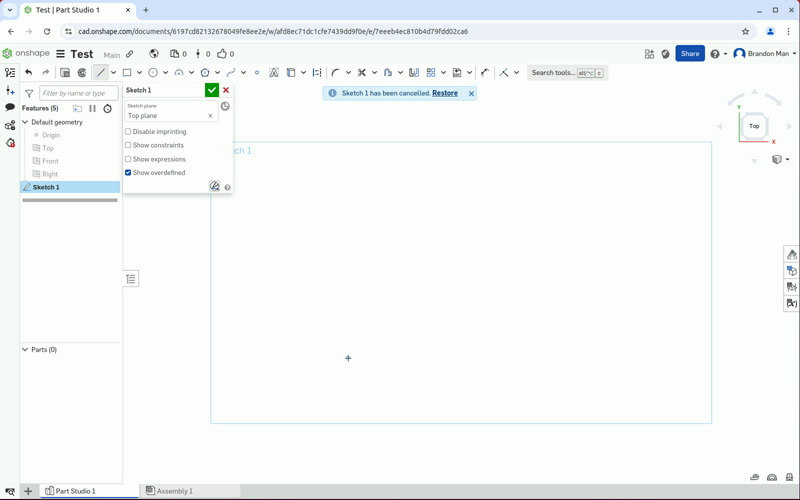
key_down(shift)
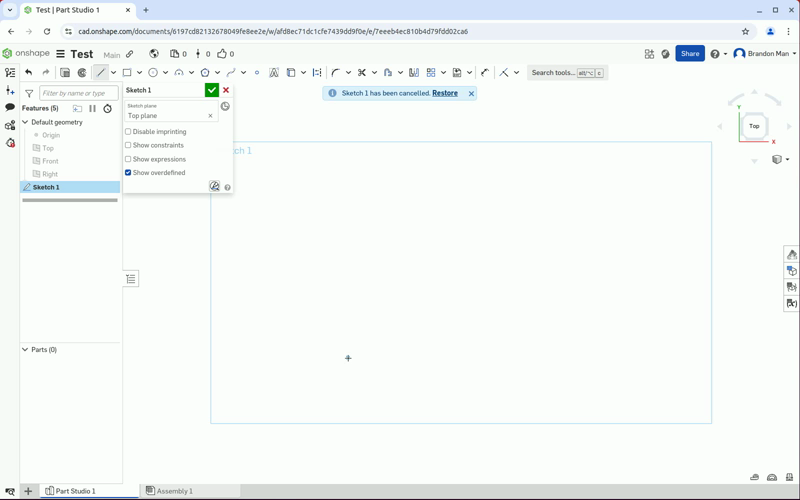
mouse_move(572, 357)
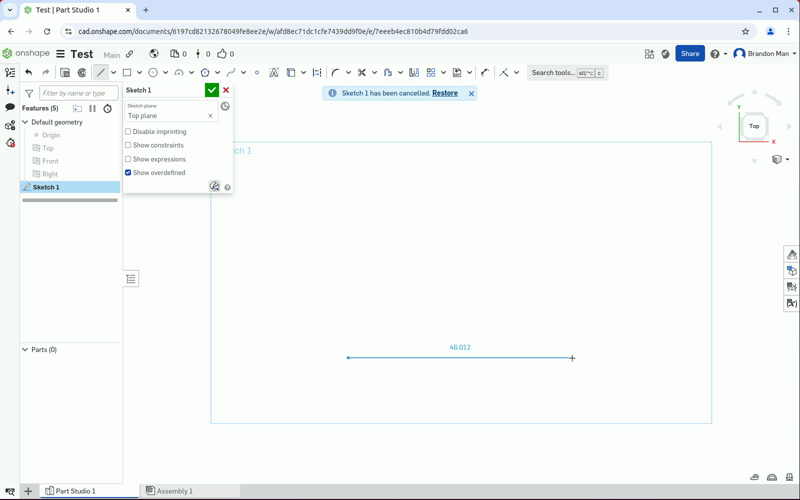
click(572, 357)
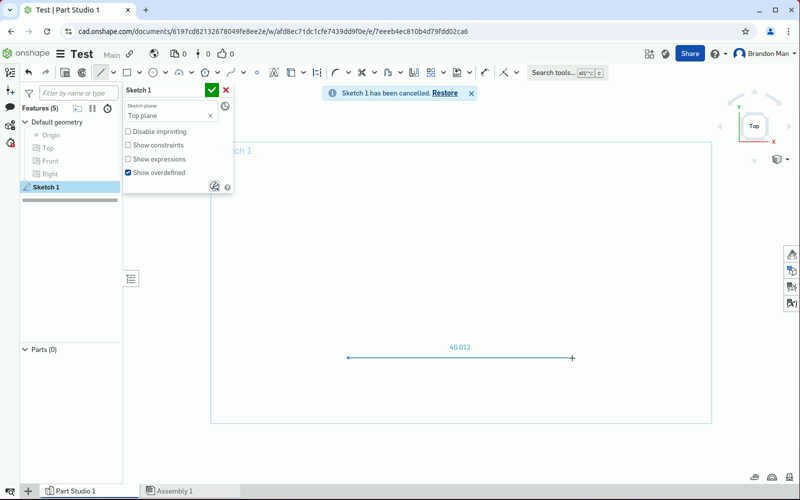
key_up(shift)
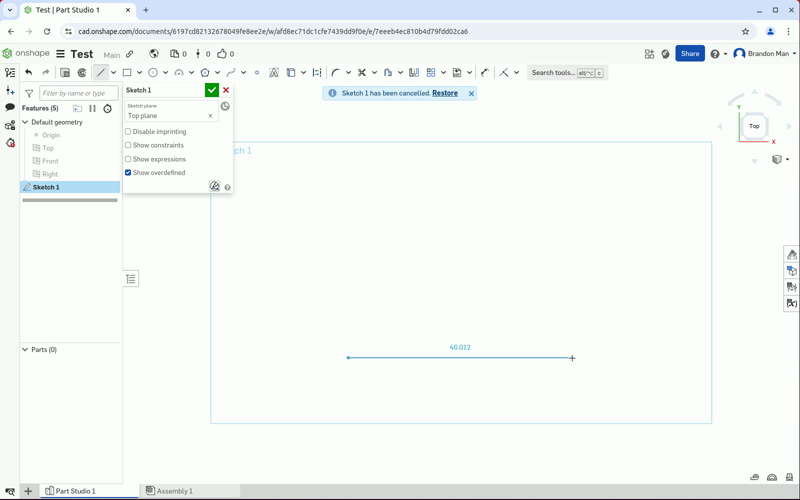
key_down(shift)
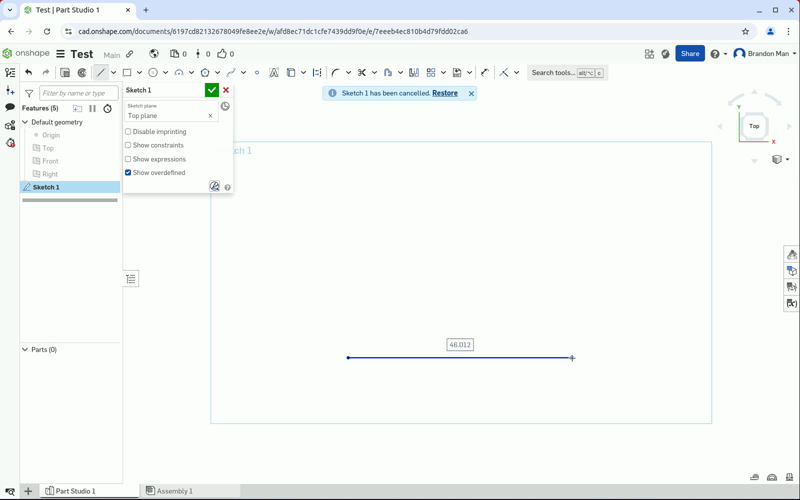
mouse_move(572, 209)
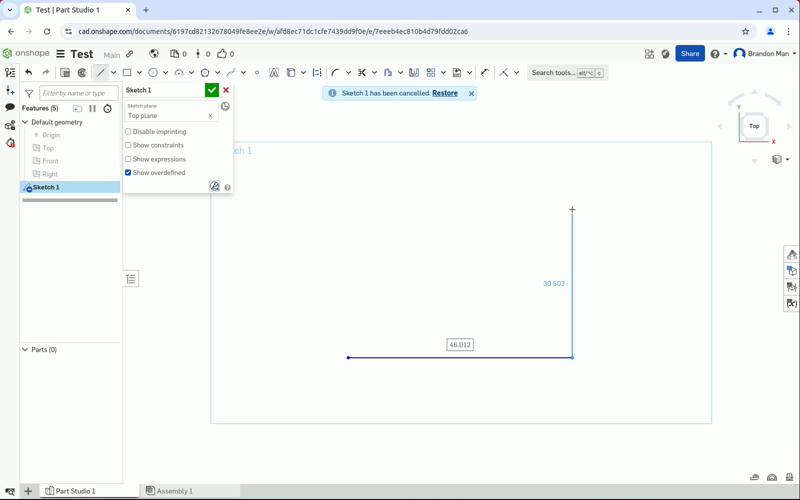
click(572, 209)
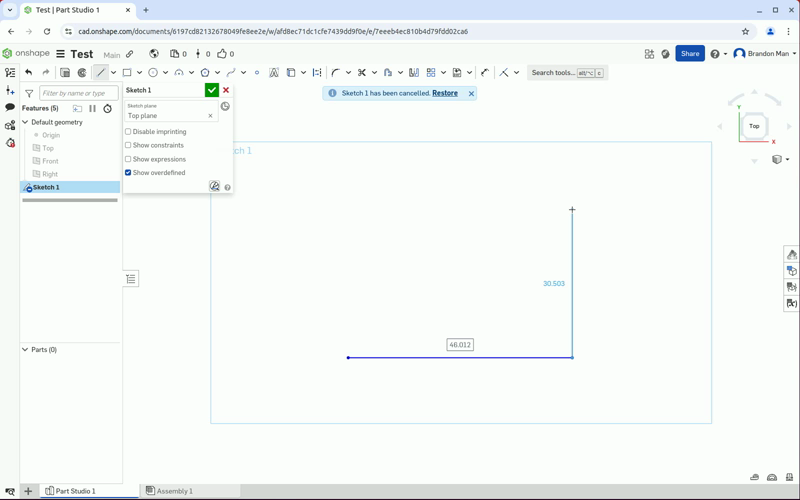
key_up(shift)
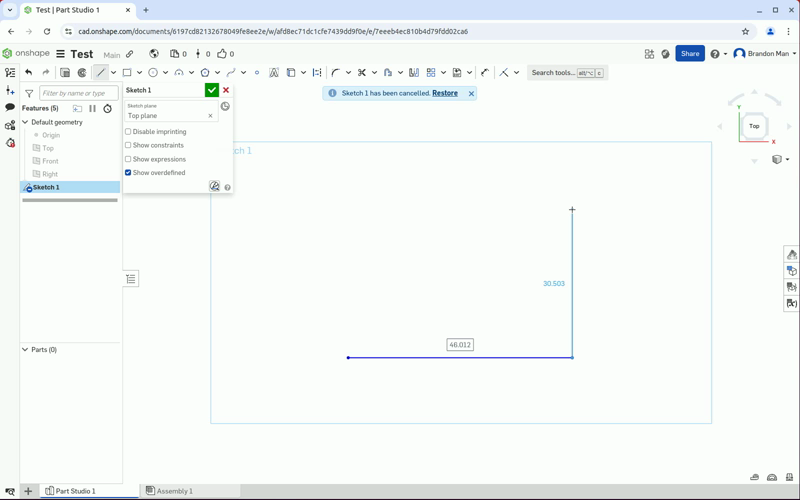
key_down(shift)
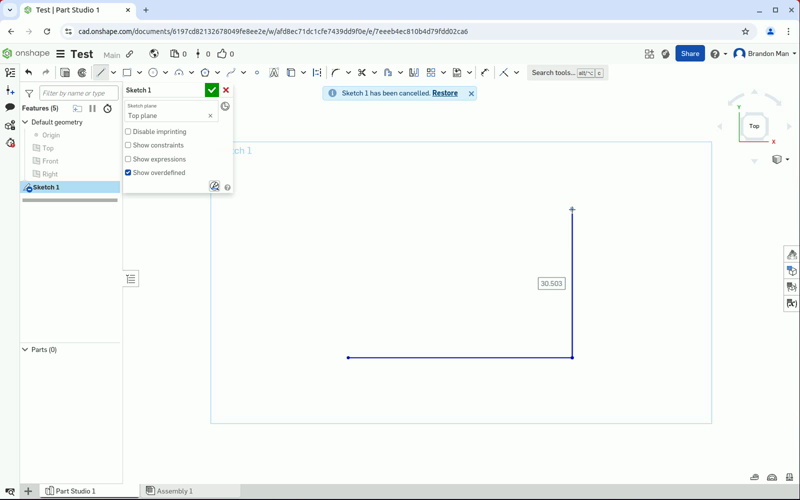
mouse_move(348, 209)
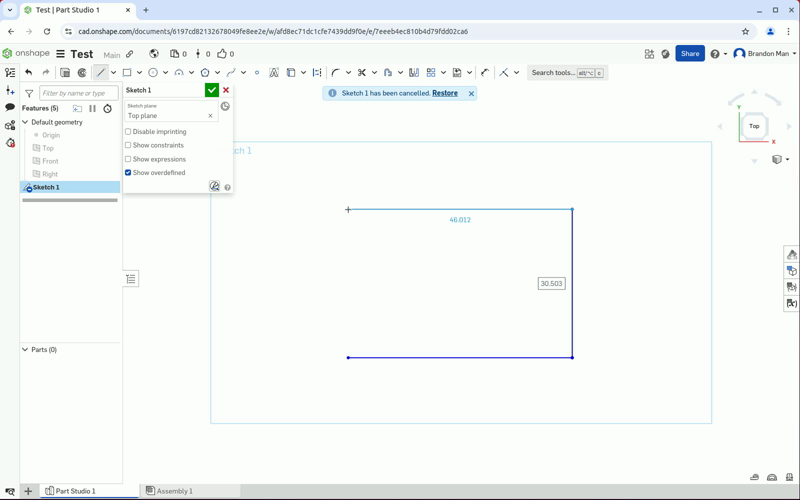
click(348, 209)
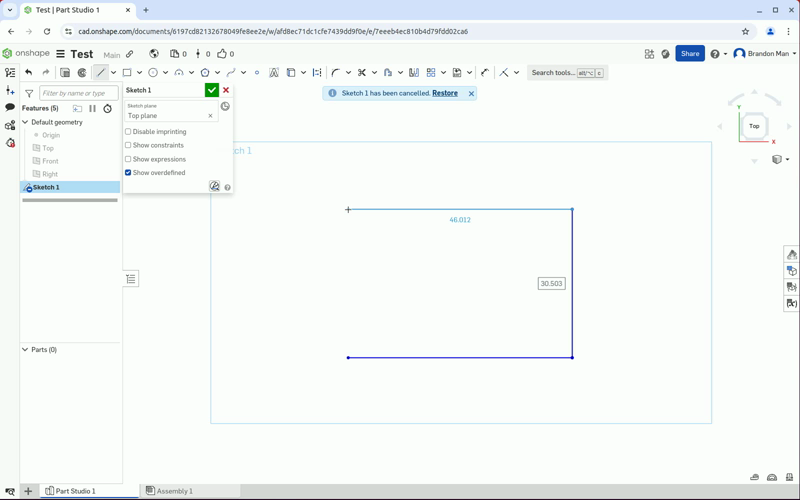
key_up(shift)
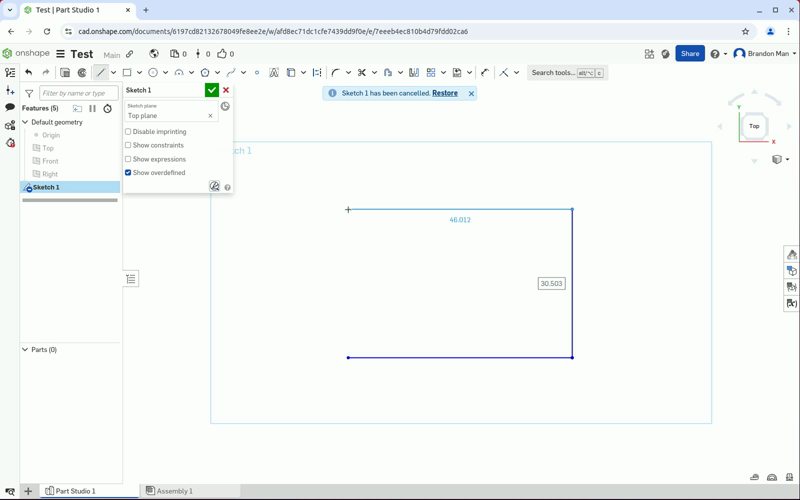
key_down(shift)
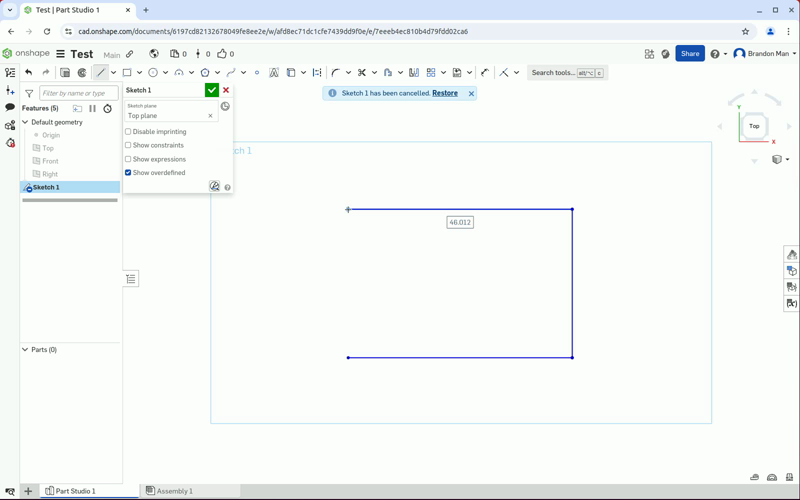
mouse_move(348, 357)
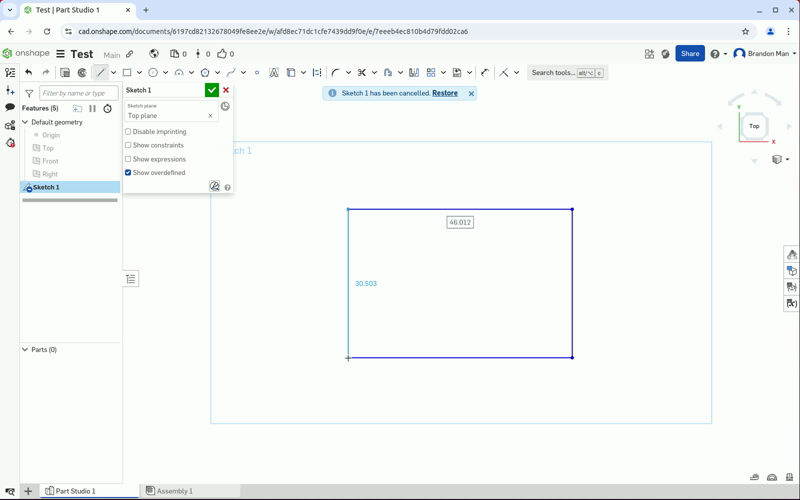
key_up(shift)
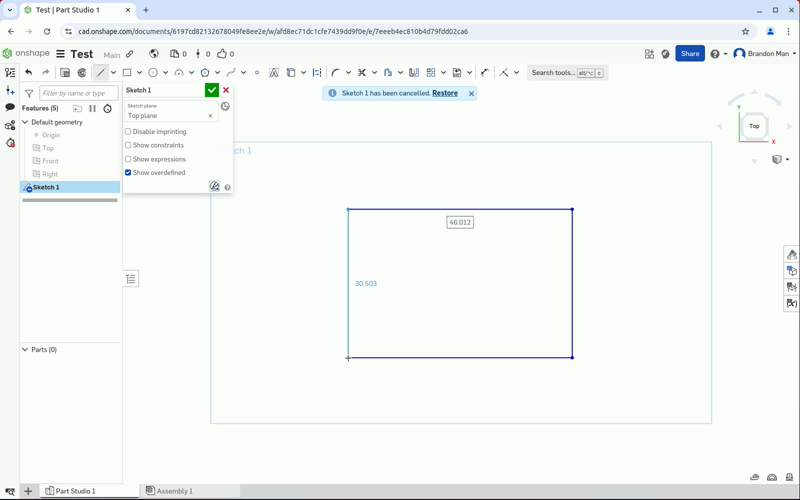
click(348, 357)
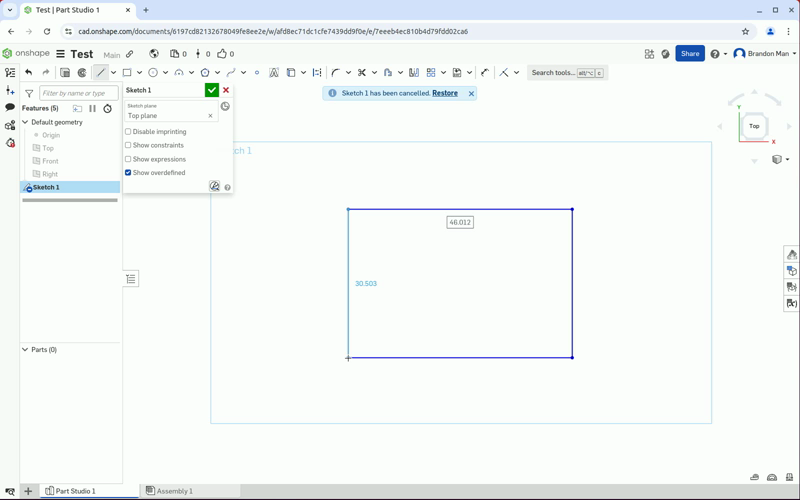
key(esc)
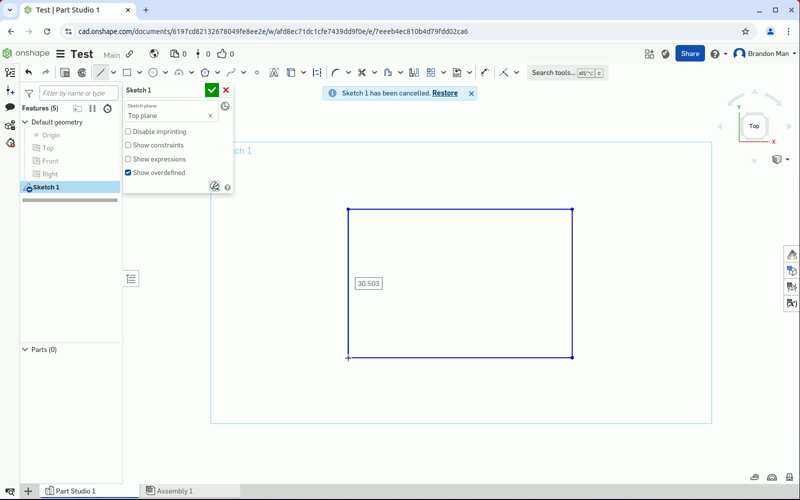
mouse_move(433, 264)
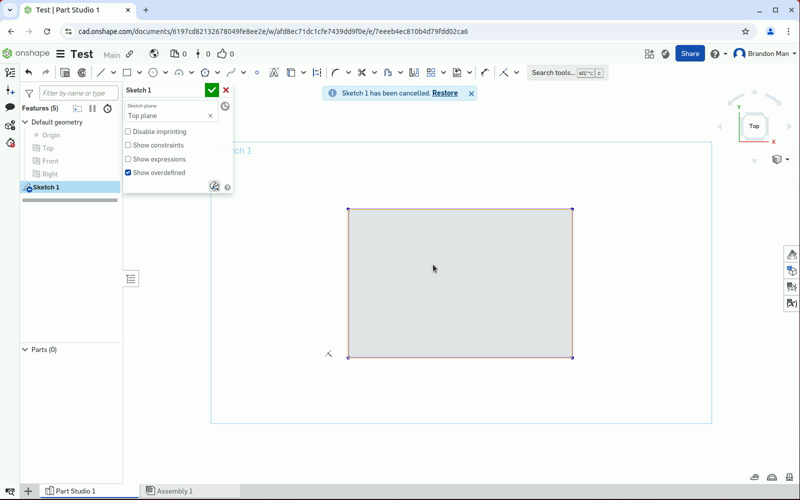
click(433, 264)
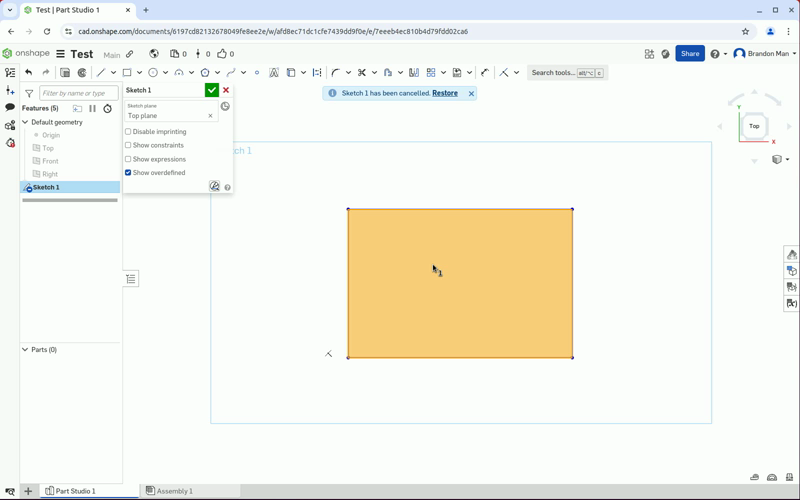
mouse_move(73, 352)
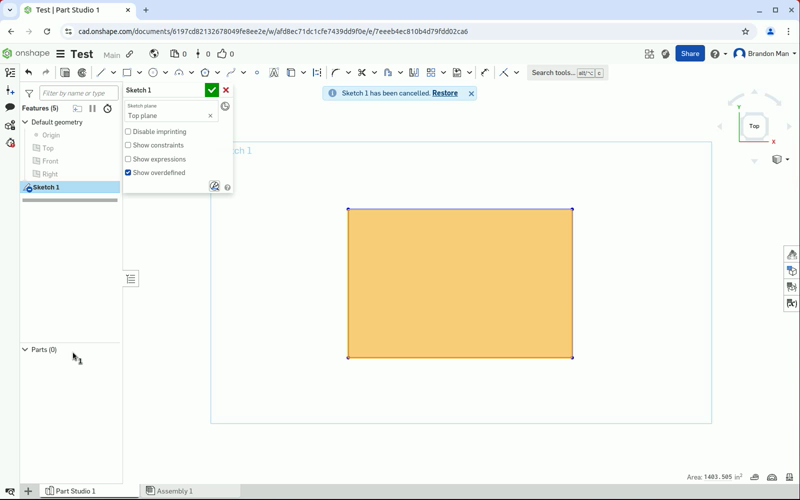
key(shift+y)
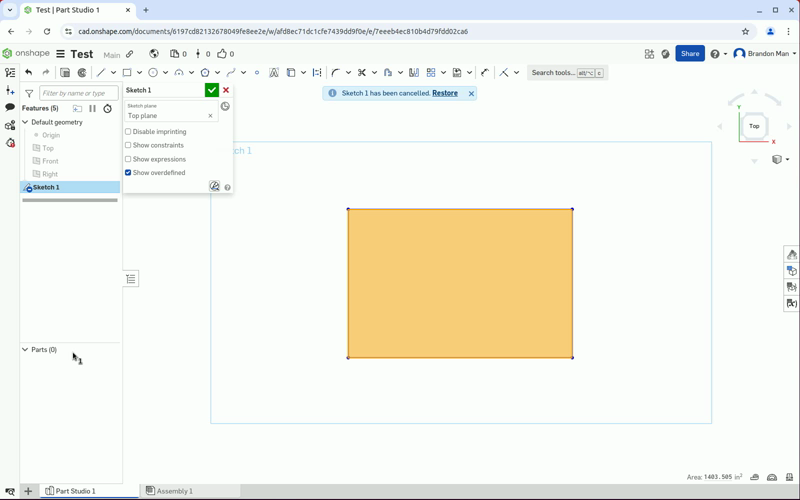
key(shift+e)
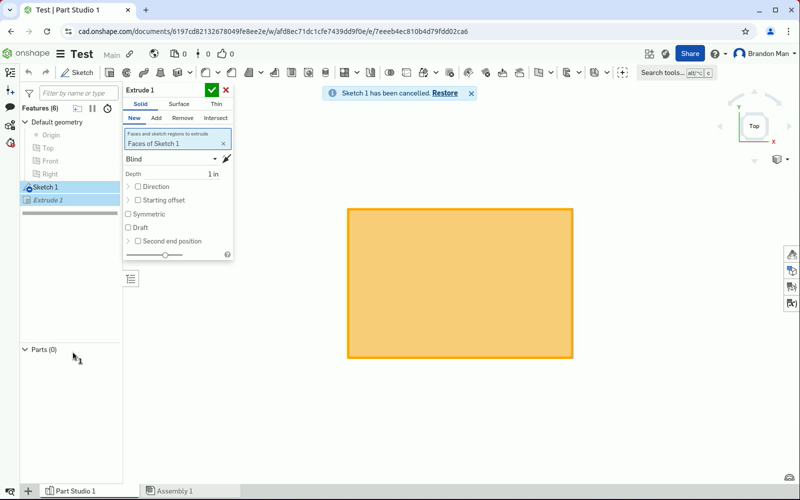
mouse_move(143, 106)
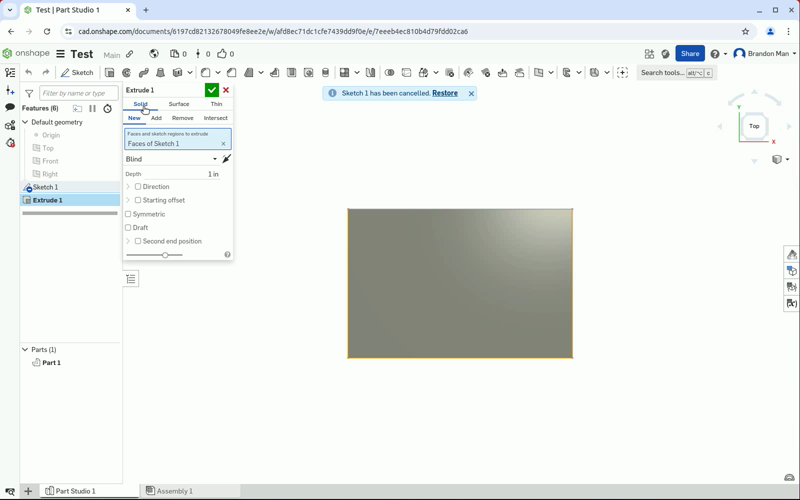
click(143, 106)
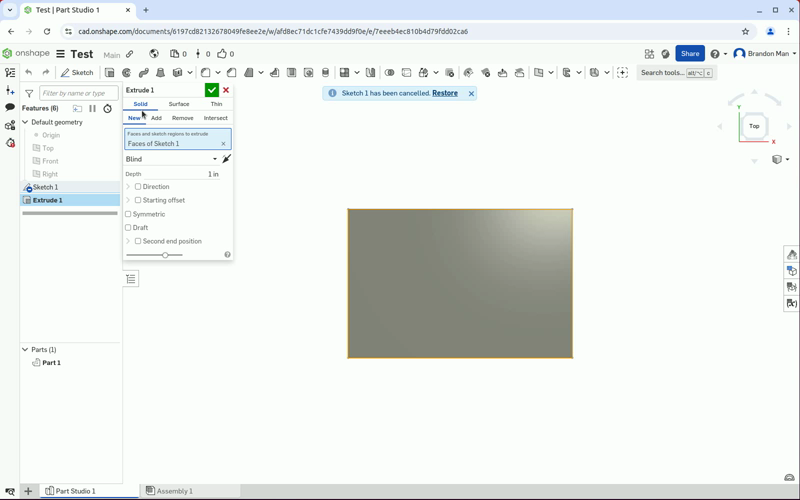
mouse_move(137, 120)
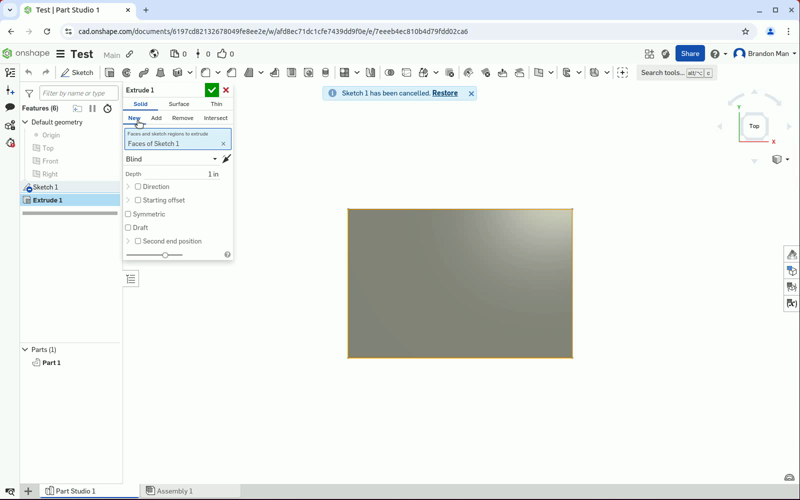
click(137, 120)
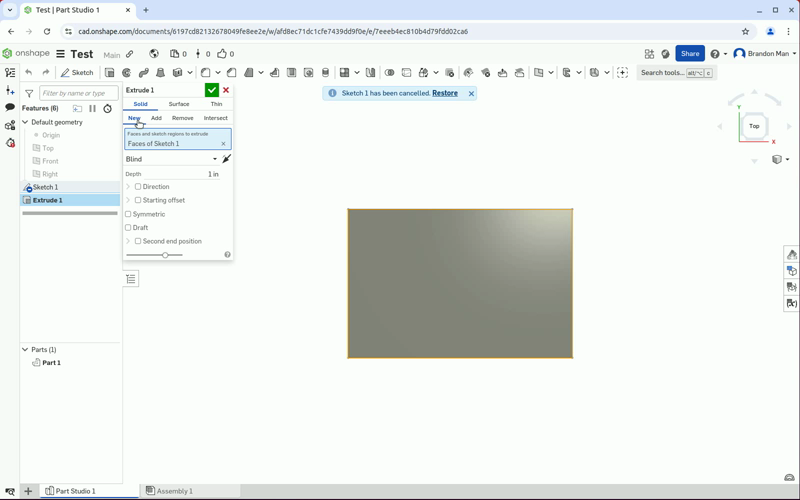
key(tab, 4)
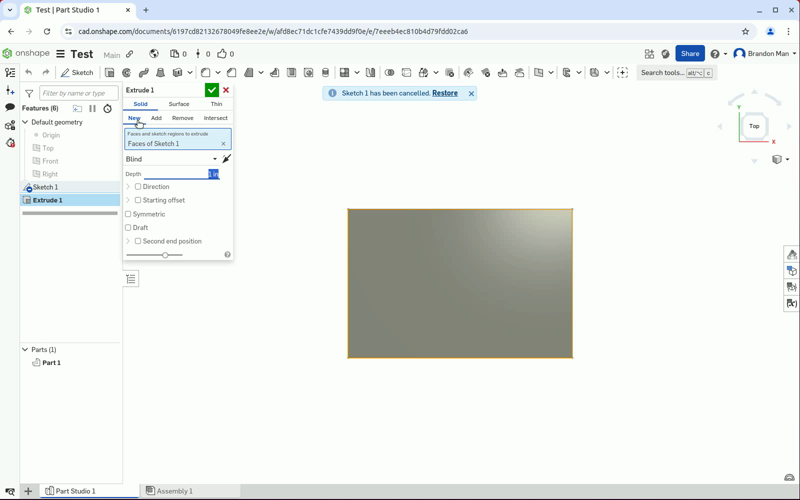
text(4.814)
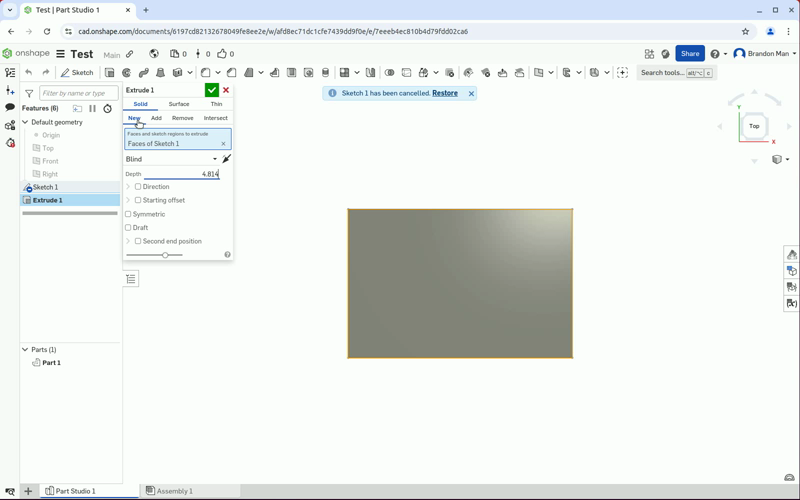
key(tab, 3)
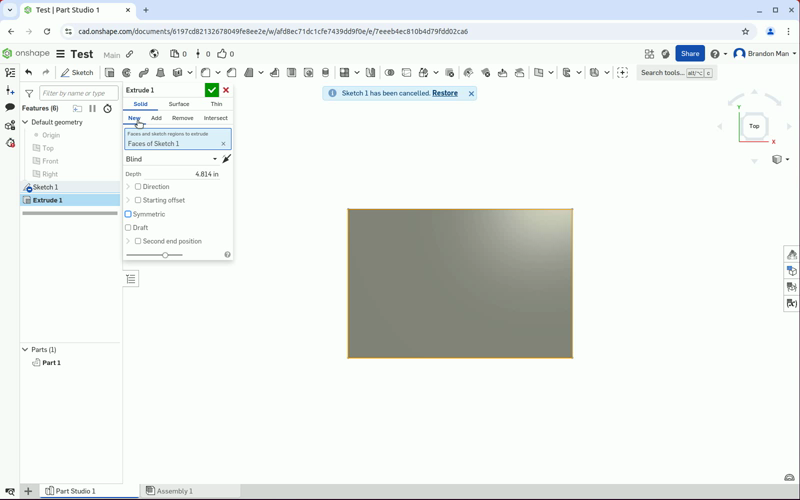
key(space)
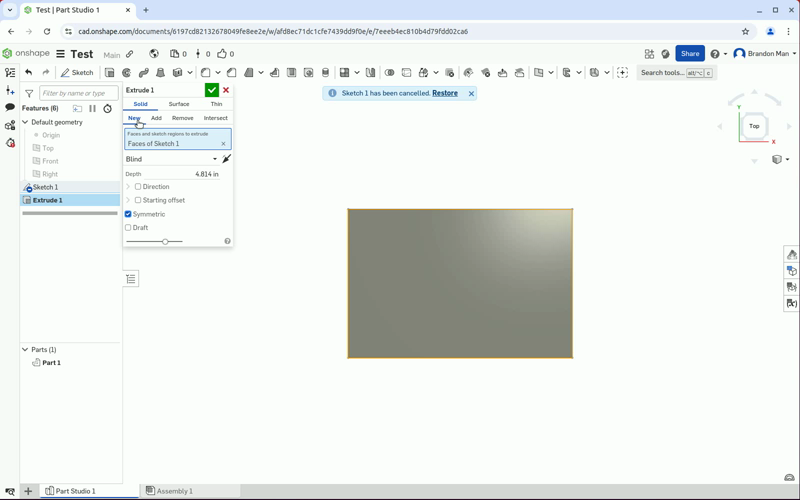
key(enter)
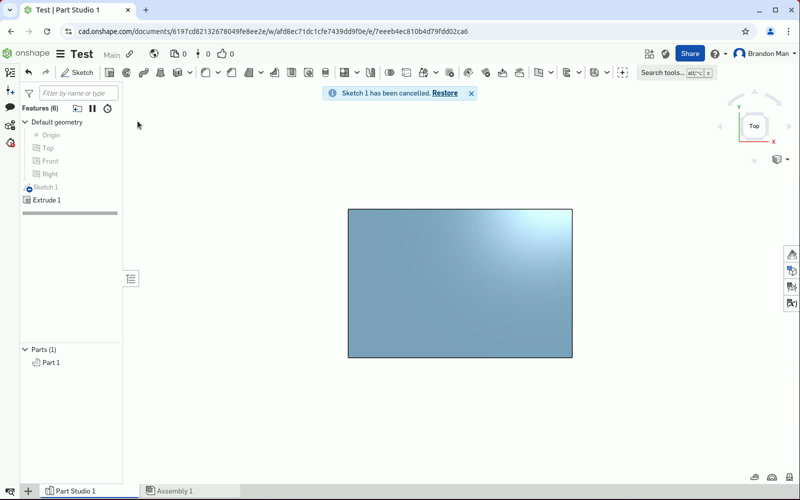
key(shift+h)
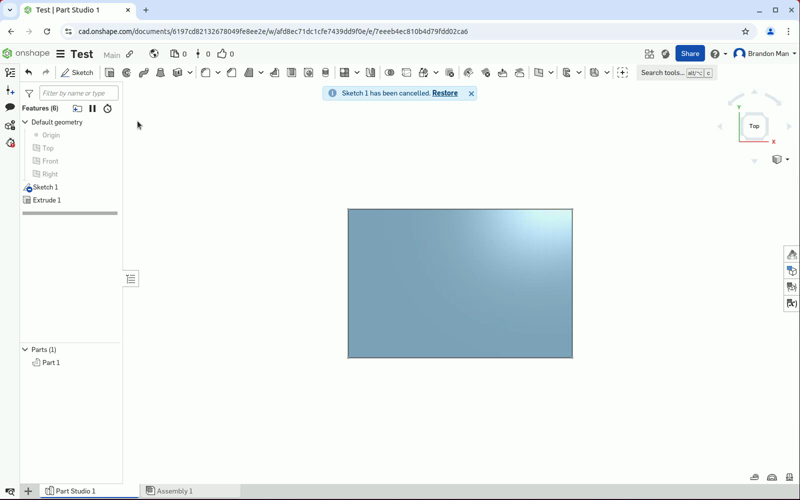
key(shift+h)
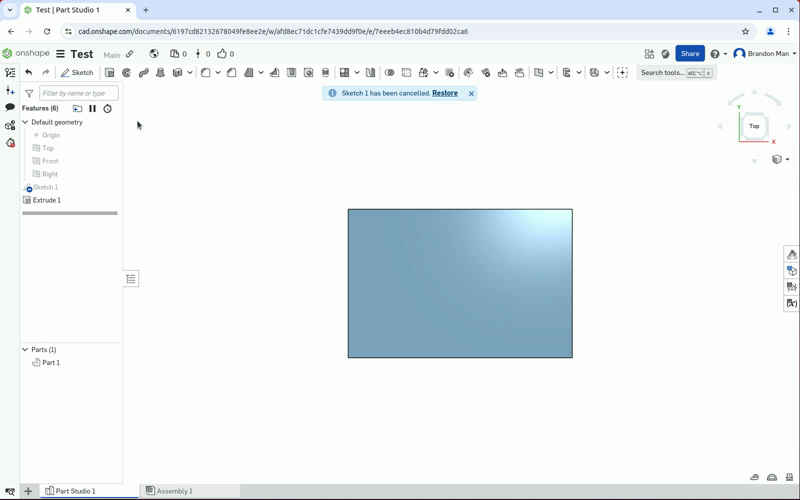
mouse_move(73, 189)
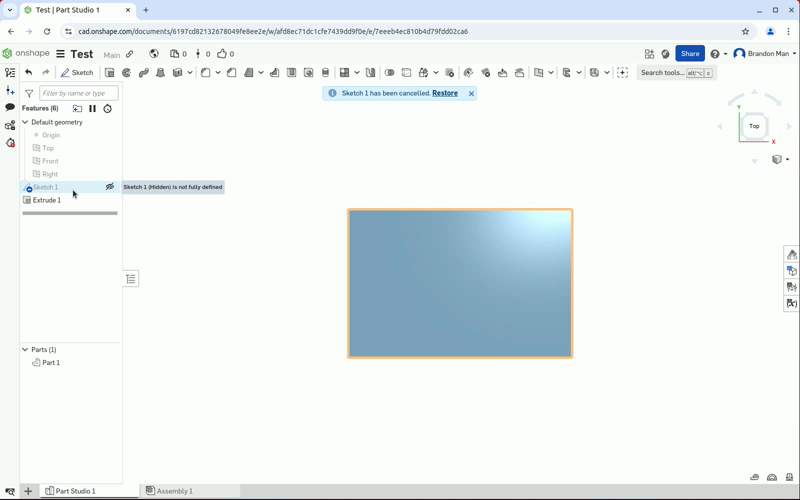
click(73, 189)
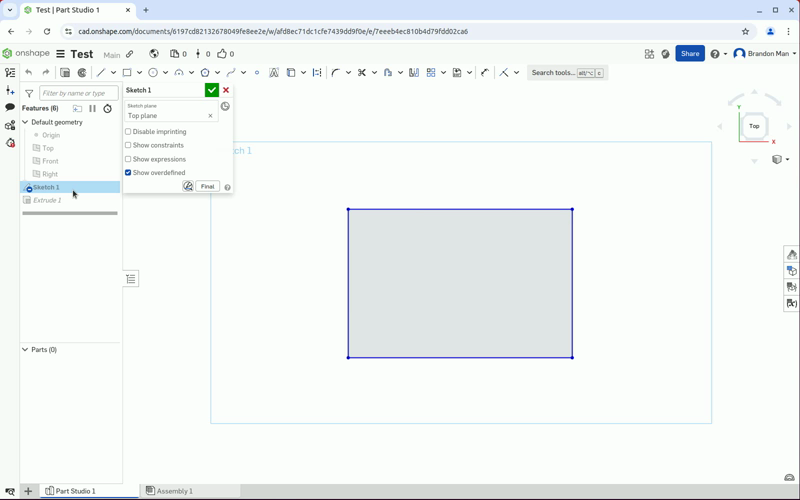
mouse_move(229, 92)
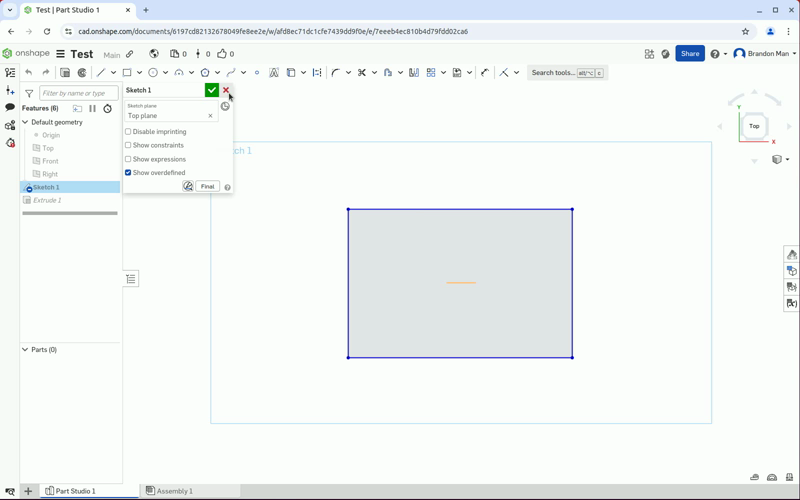
click(229, 92)
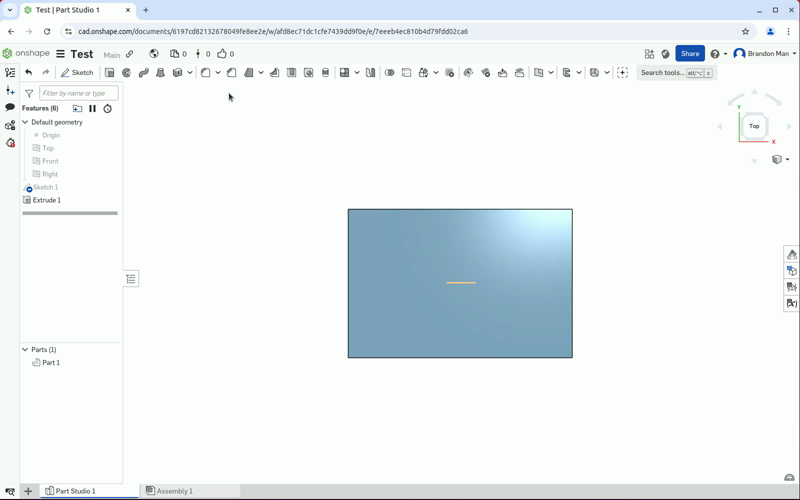
mouse_move(541, 75)
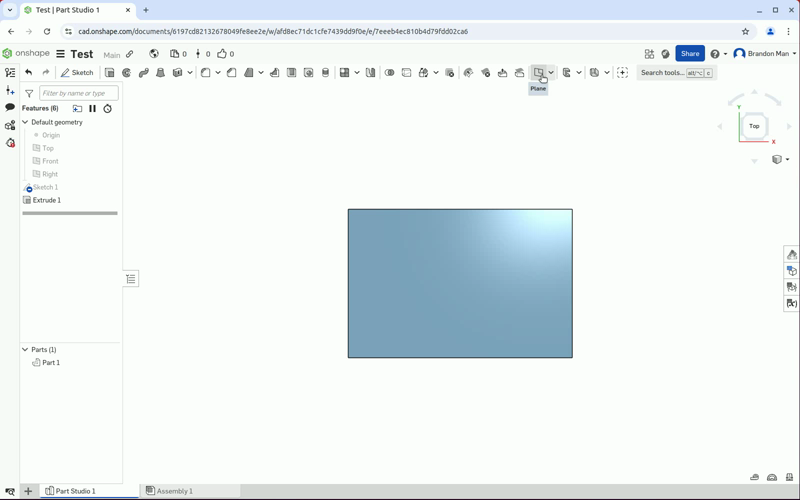
click(541, 75)
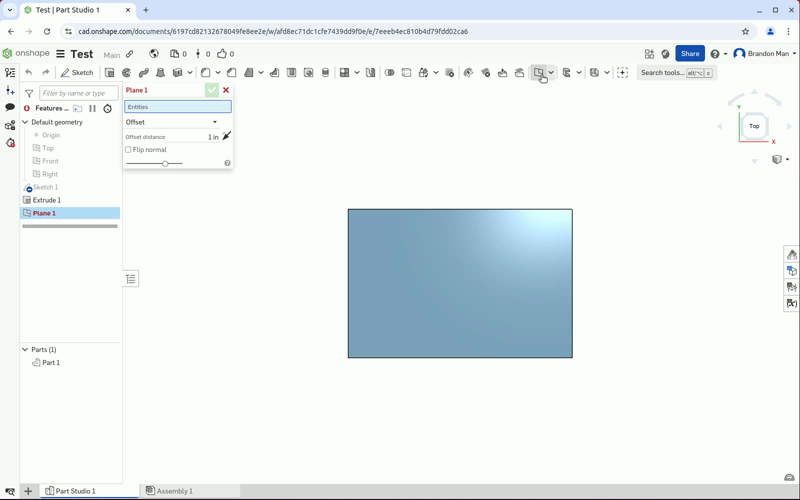
mouse_move(73, 150)
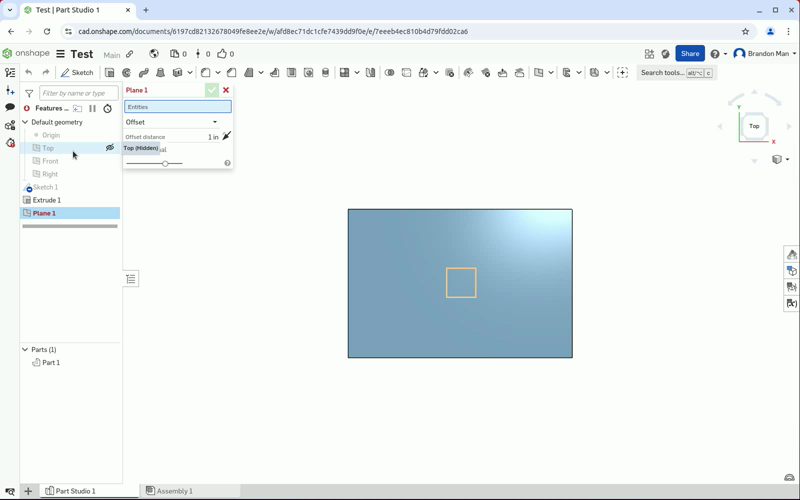
click(73, 150)
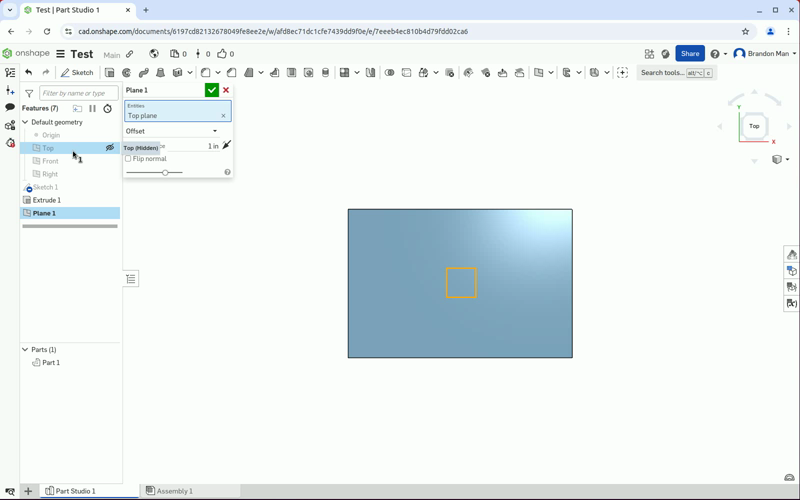
key(tab, 2)
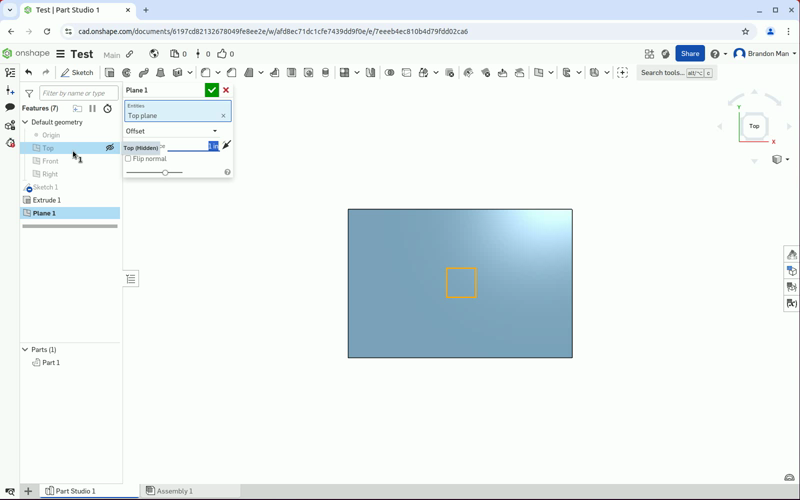
text(2.403)
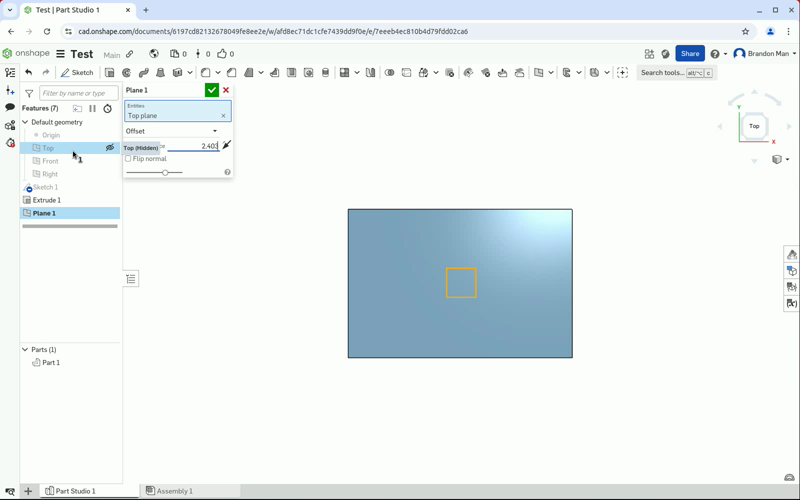
key(enter, 2)
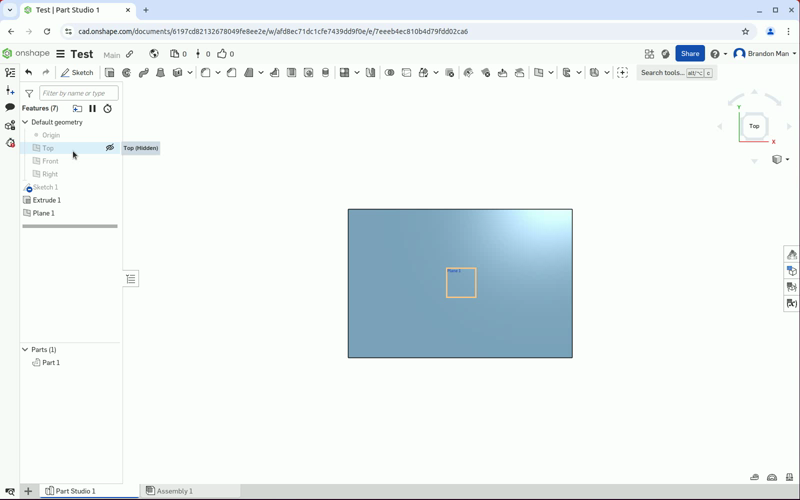
key(shift+s)
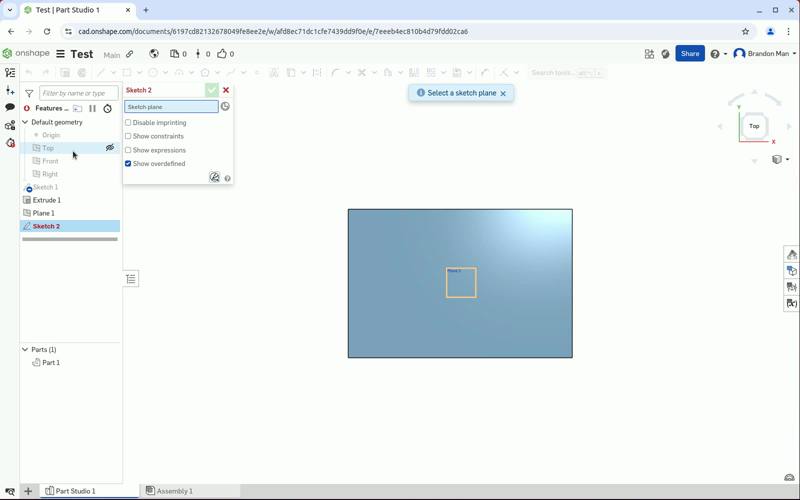
mouse_move(73, 215)
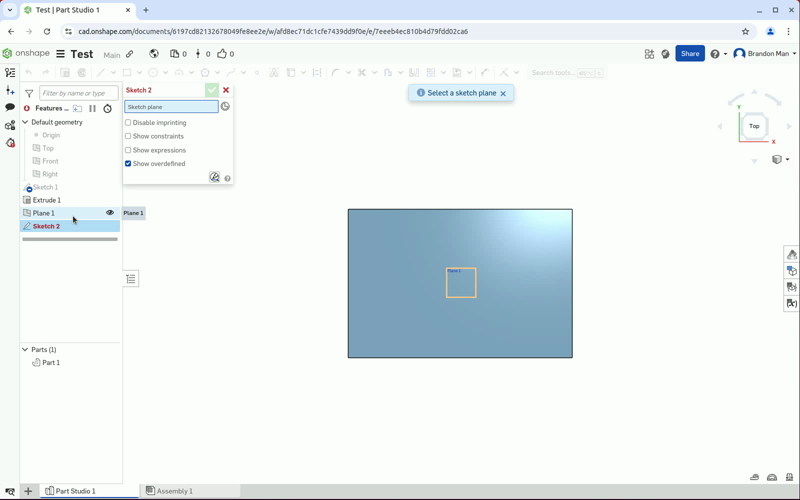
click(73, 215)
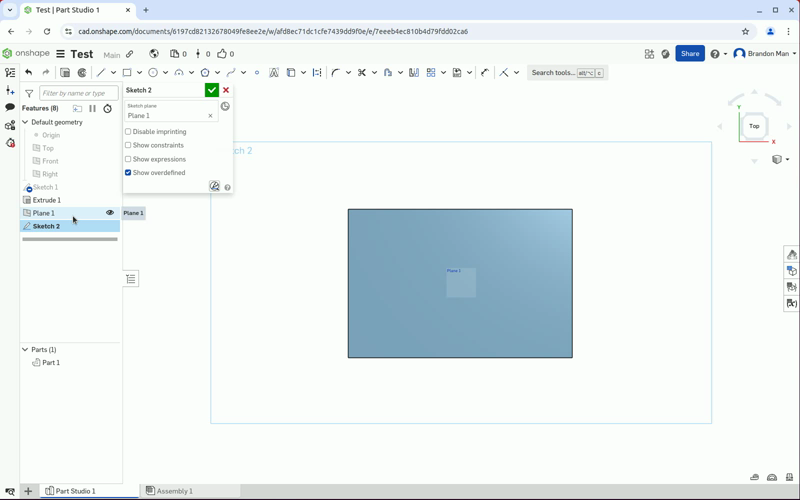
mouse_move(73, 352)
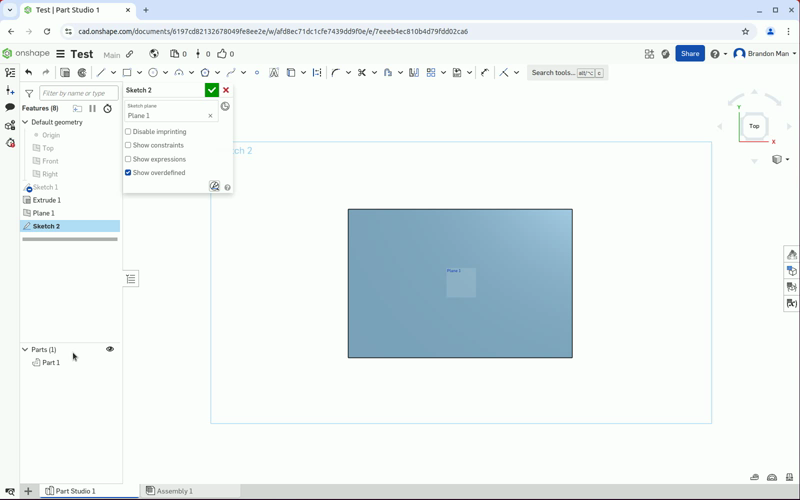
key(y)
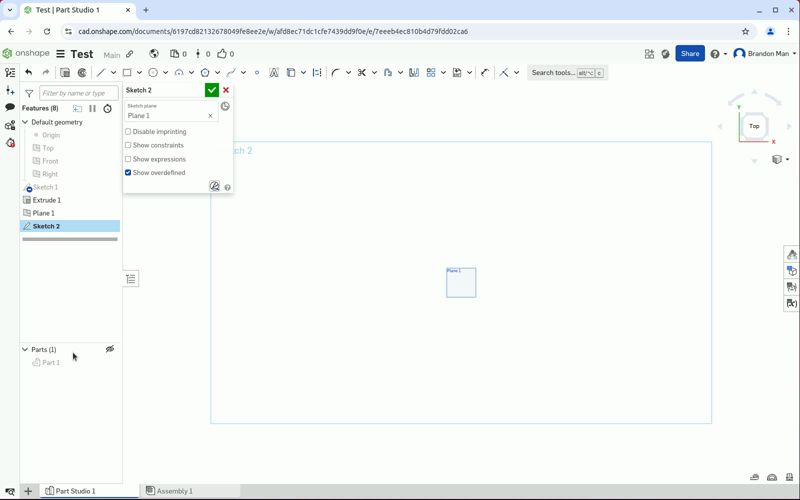
key(l)
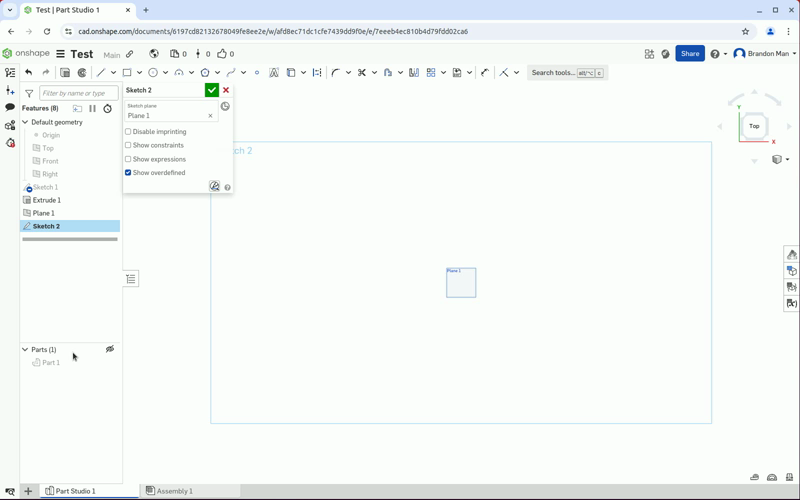
key_down(shift)
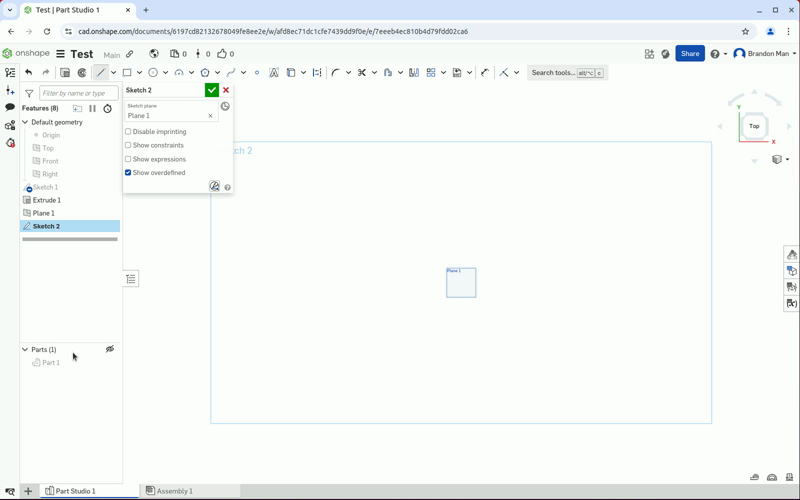
mouse_move(353, 352)
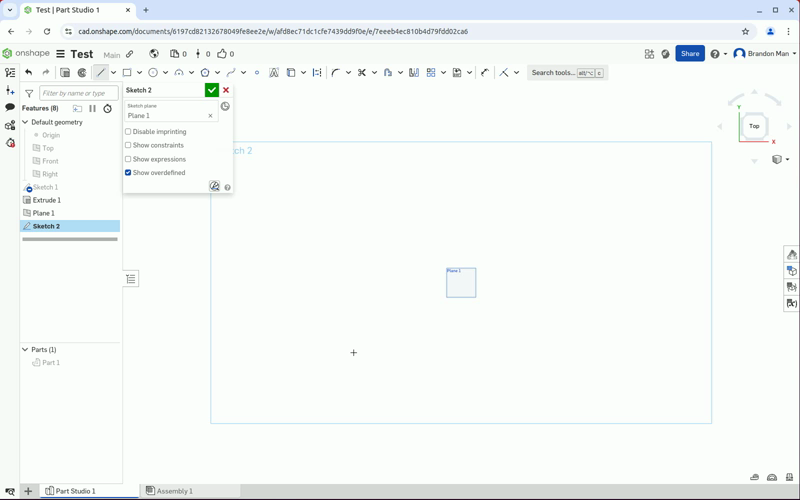
click(353, 352)
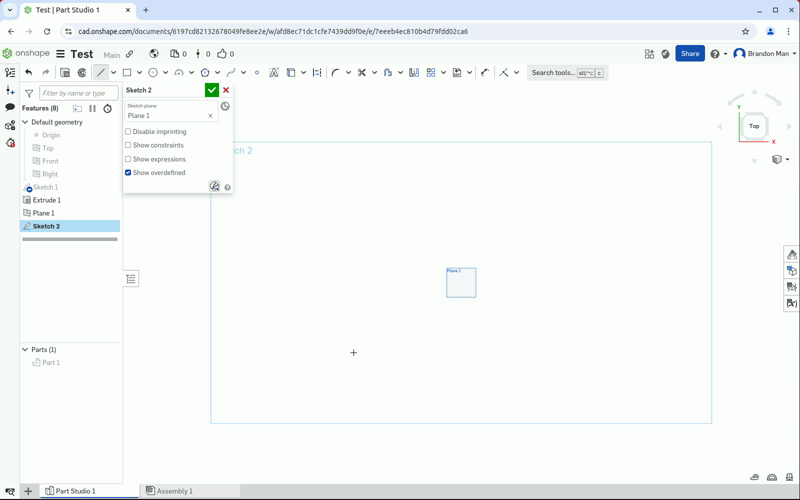
key_up(shift)
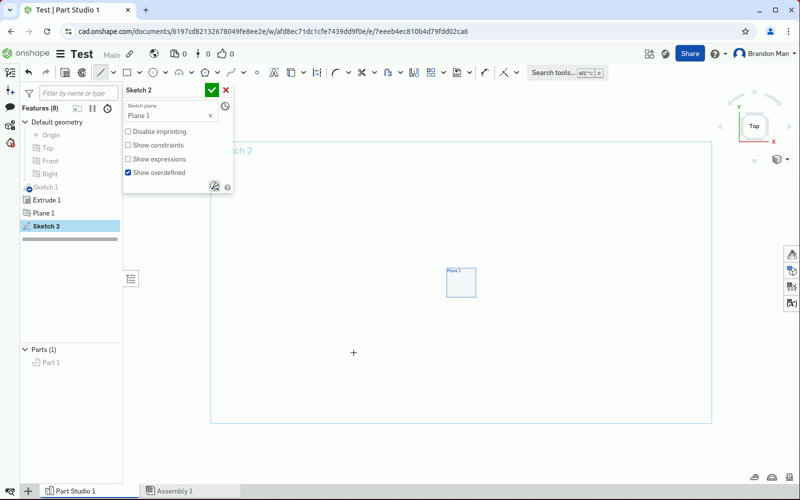
key_down(shift)
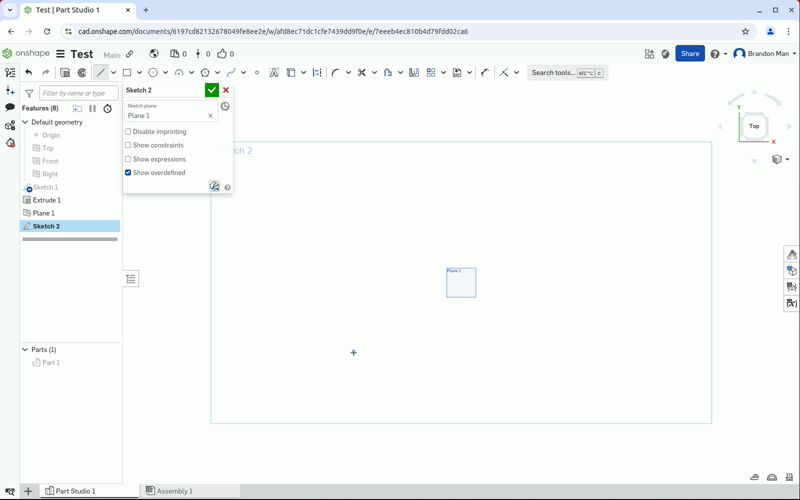
mouse_move(566, 352)
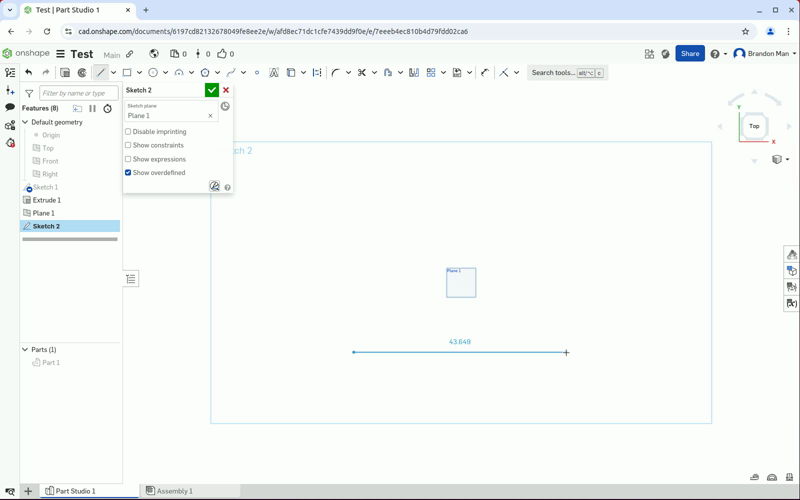
click(566, 352)
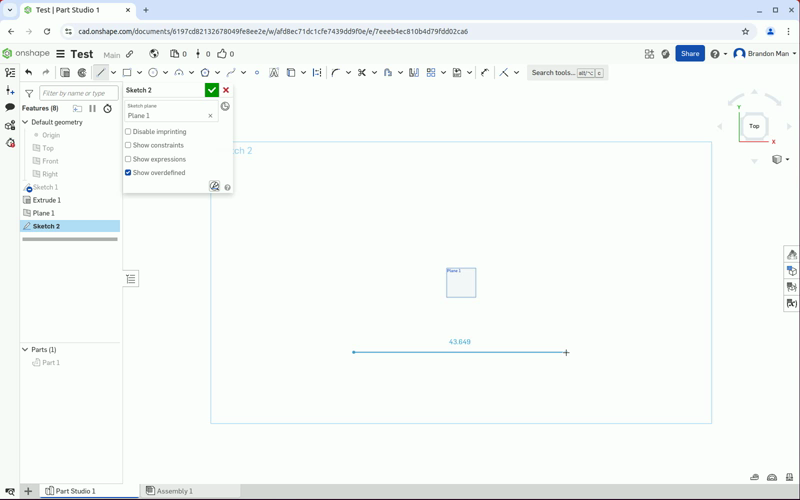
key_up(shift)
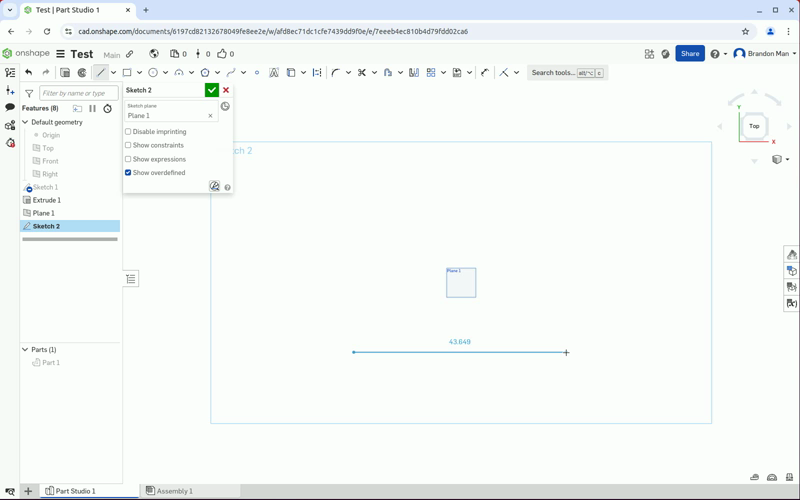
key_down(shift)
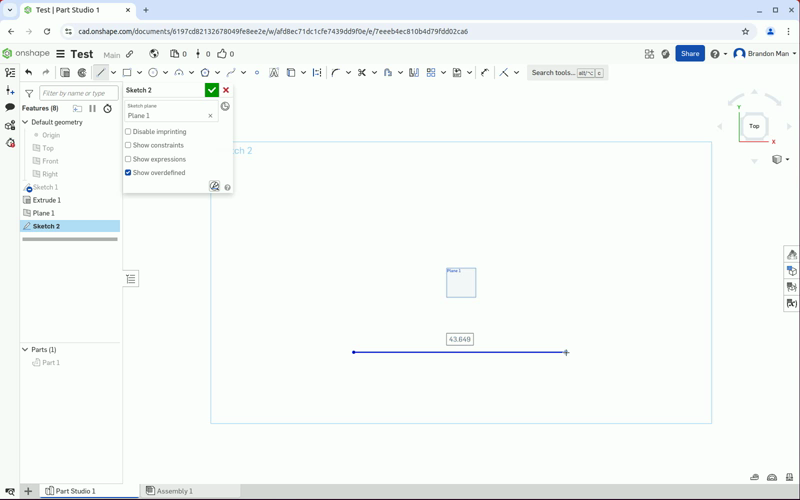
mouse_move(566, 213)
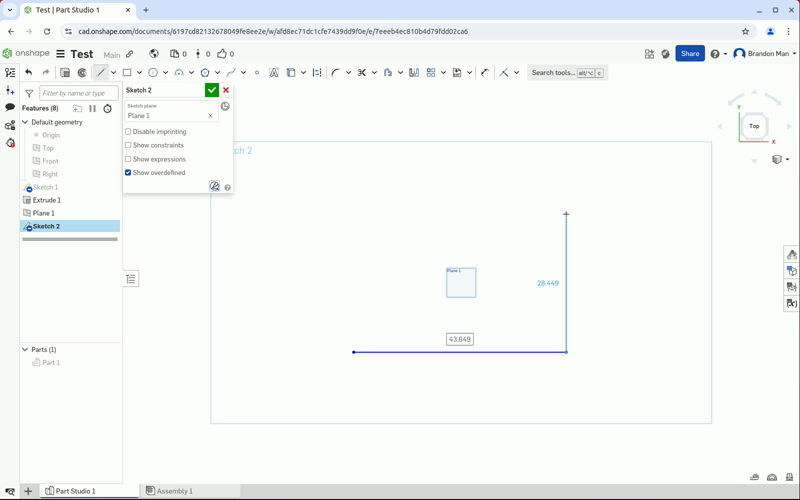
click(566, 213)
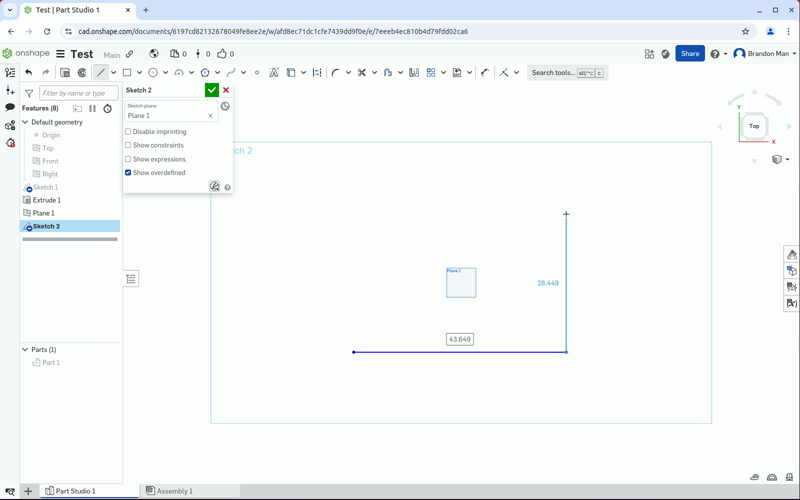
key_up(shift)
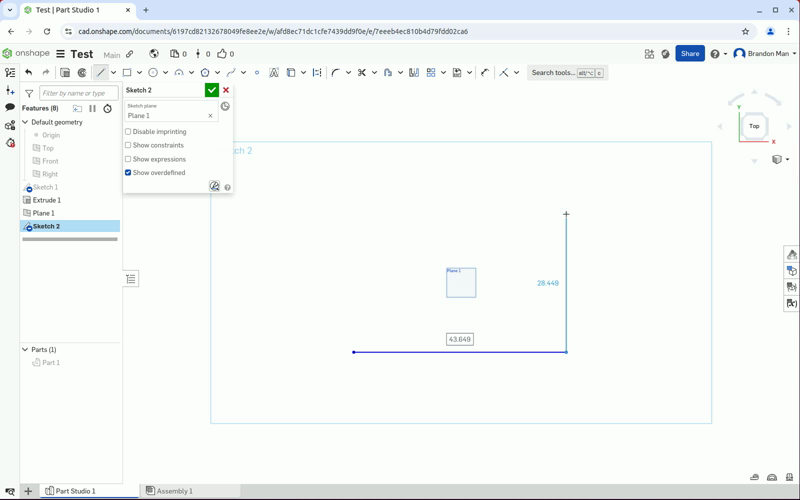
key_down(shift)
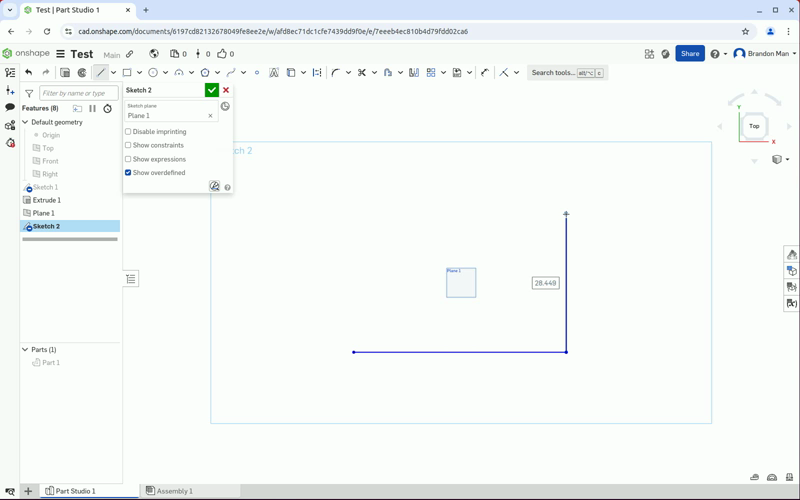
mouse_move(353, 213)
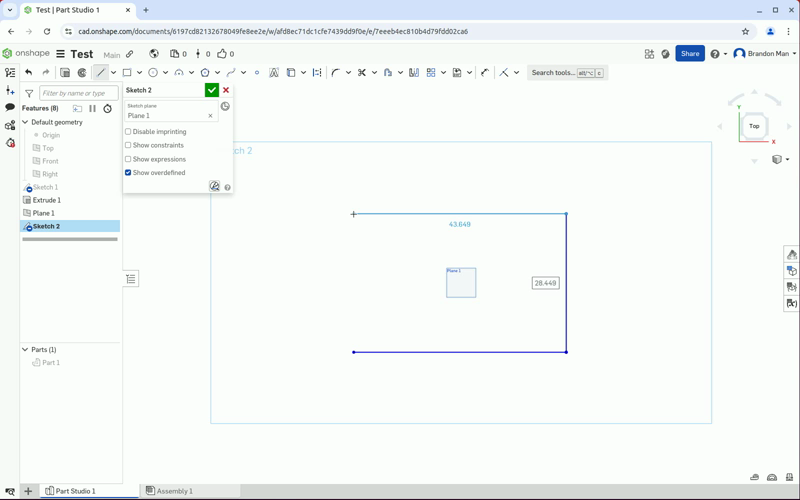
click(353, 213)
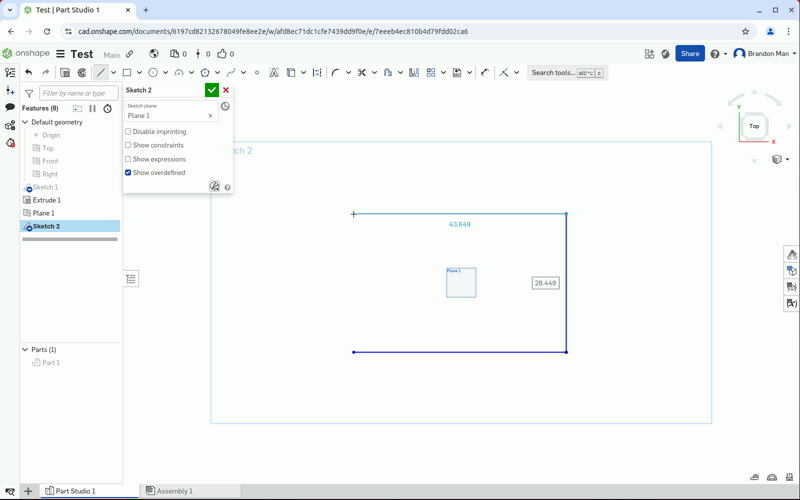
key_up(shift)
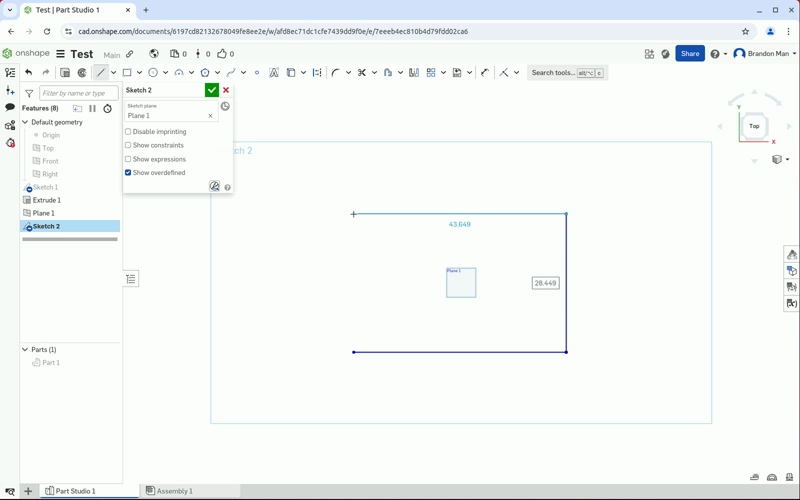
key_down(shift)
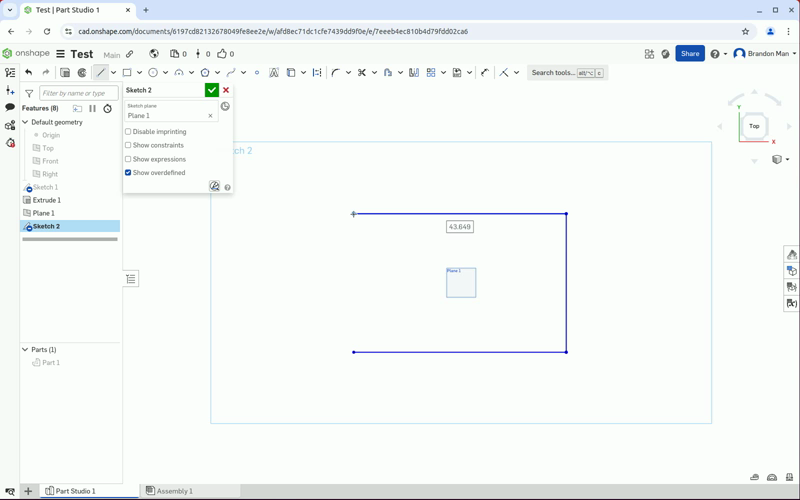
mouse_move(353, 352)
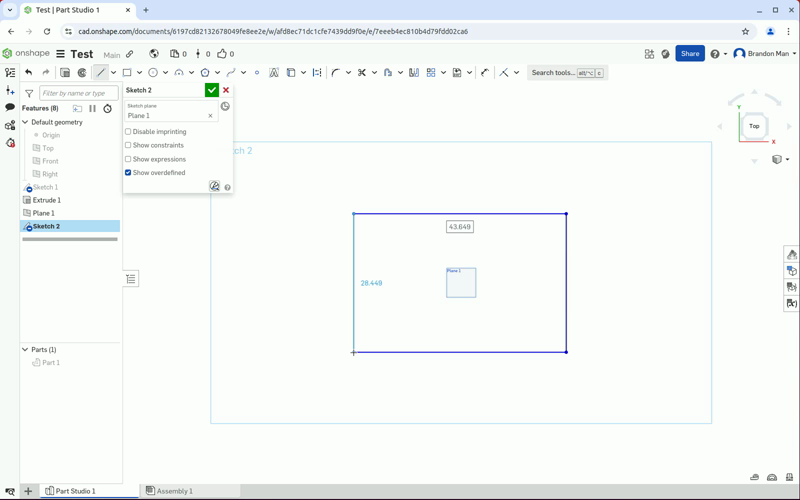
key_up(shift)
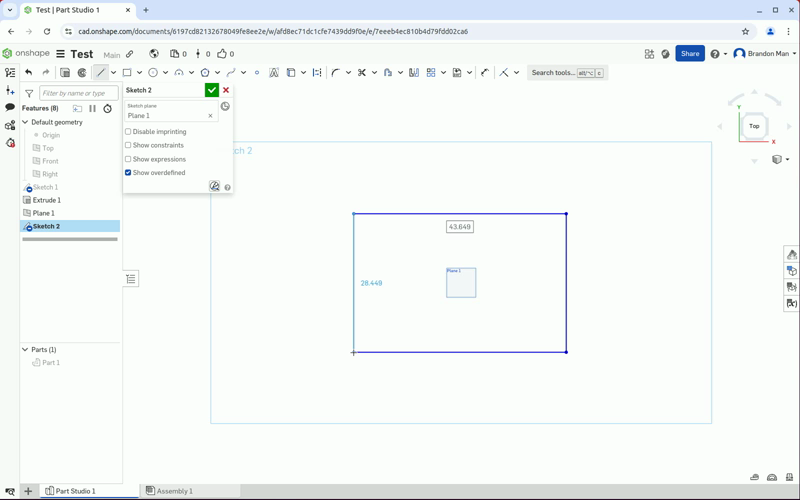
click(353, 352)
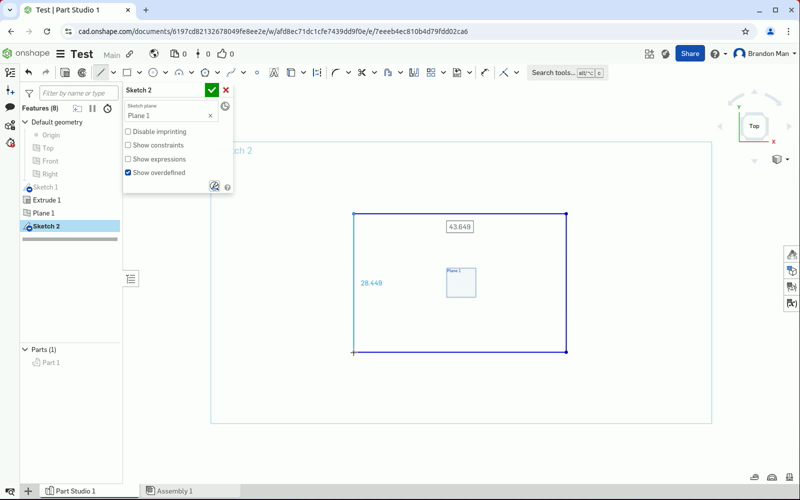
key(esc)
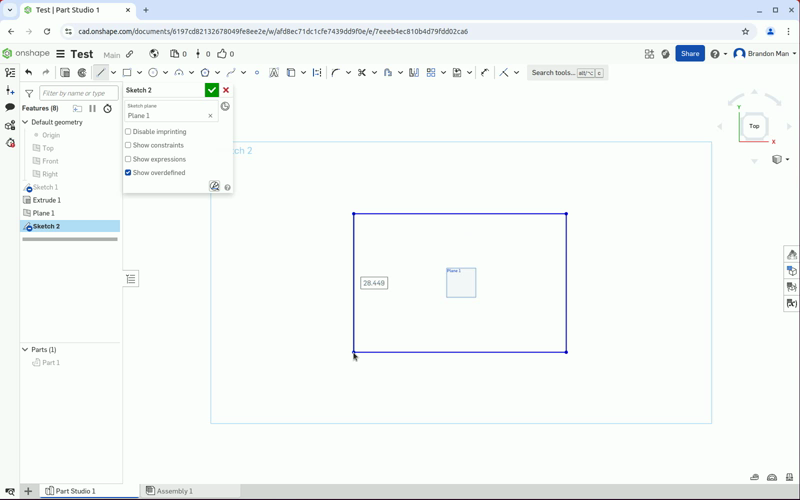
mouse_move(538, 249)
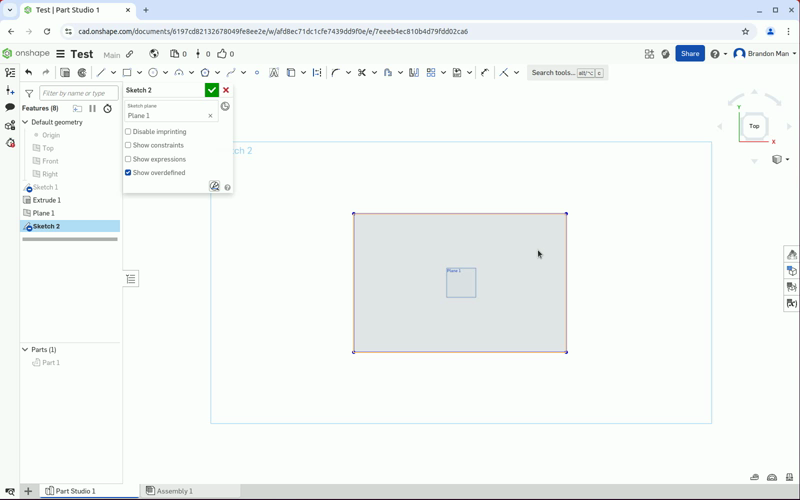
click(538, 249)
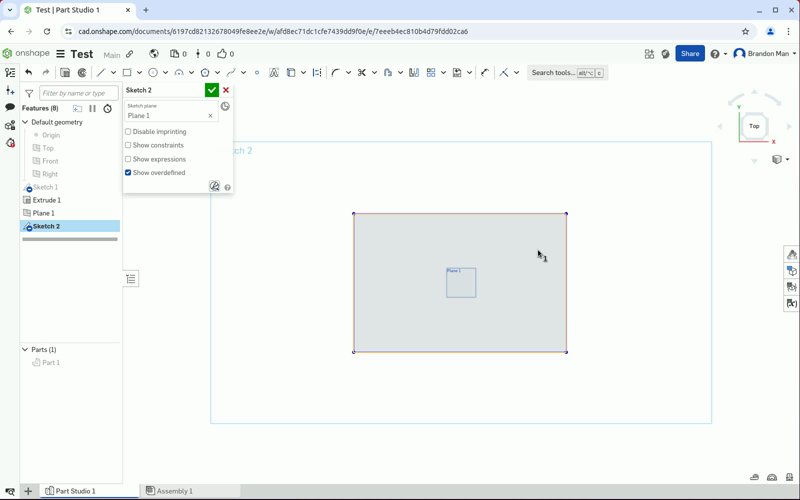
mouse_move(73, 352)
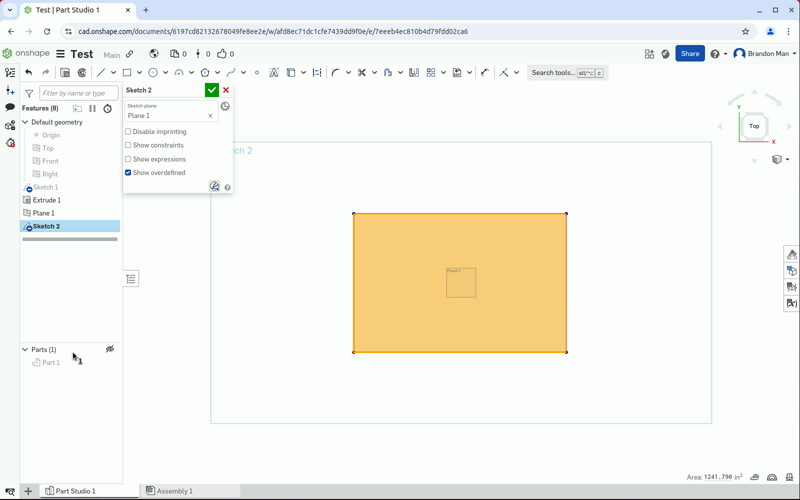
key(shift+y)
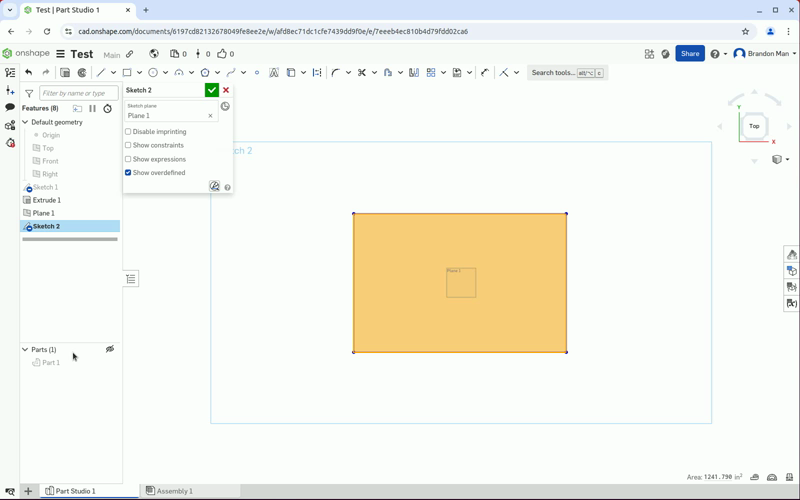
key(shift+e)
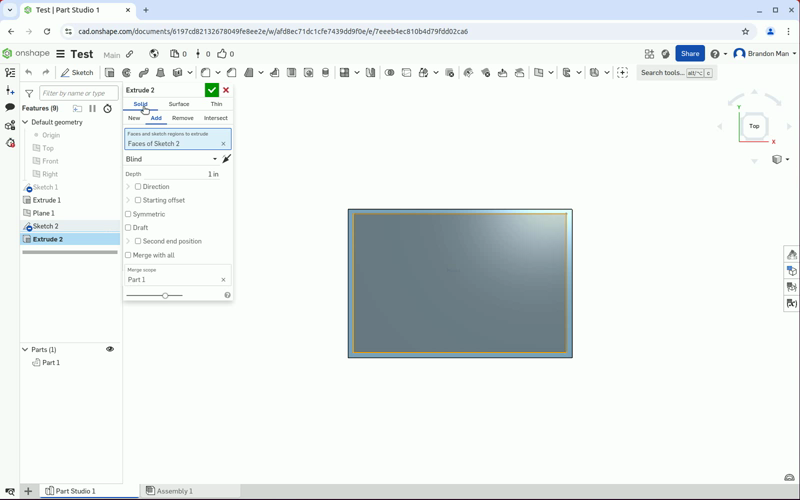
mouse_move(143, 106)
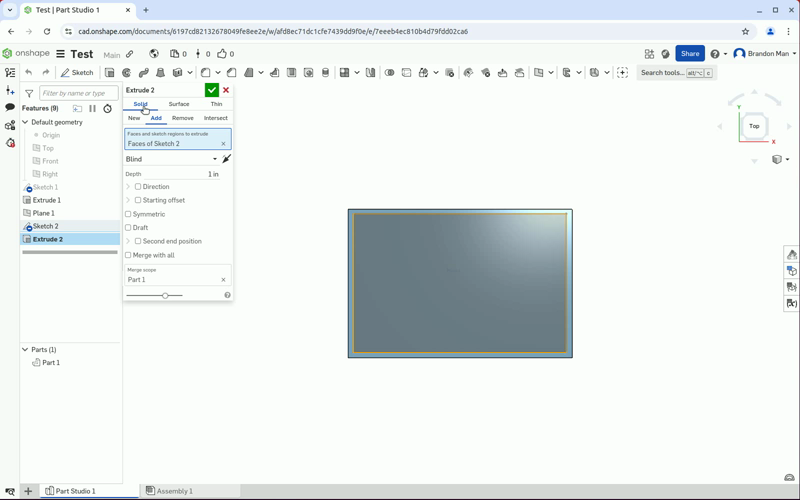
click(143, 106)
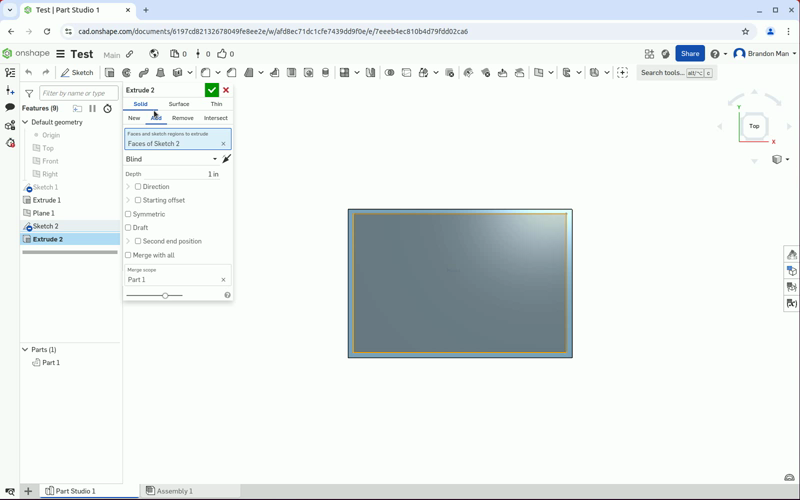
mouse_move(186, 120)
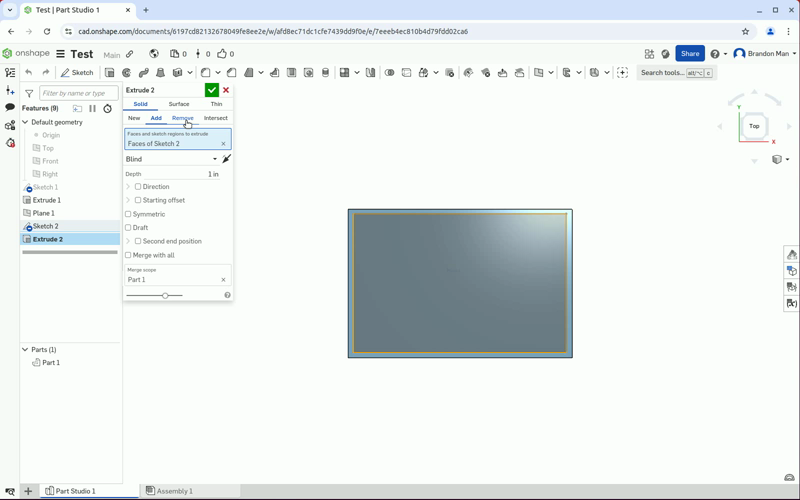
click(186, 120)
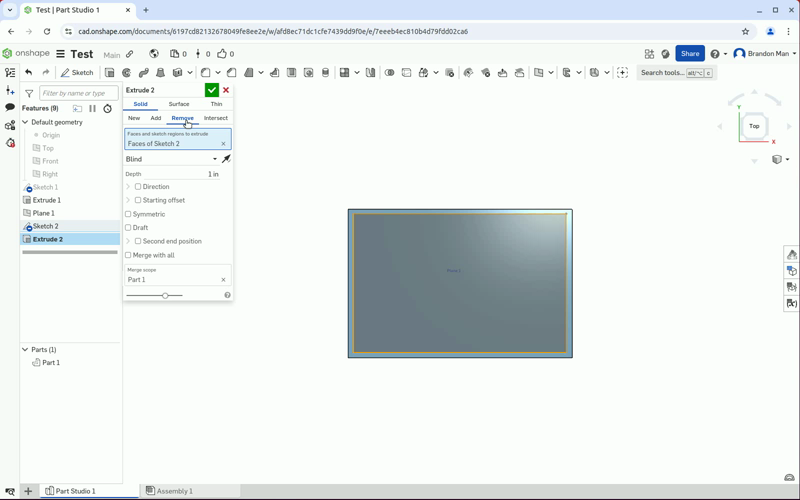
key(tab, 4)
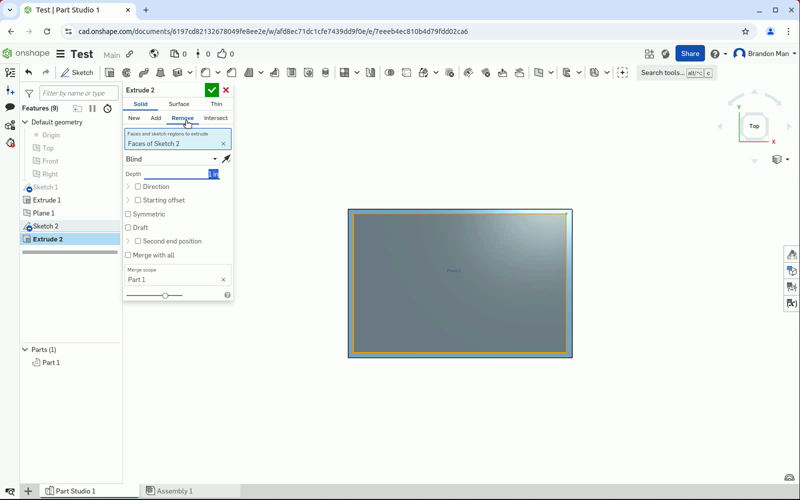
text(2.407)
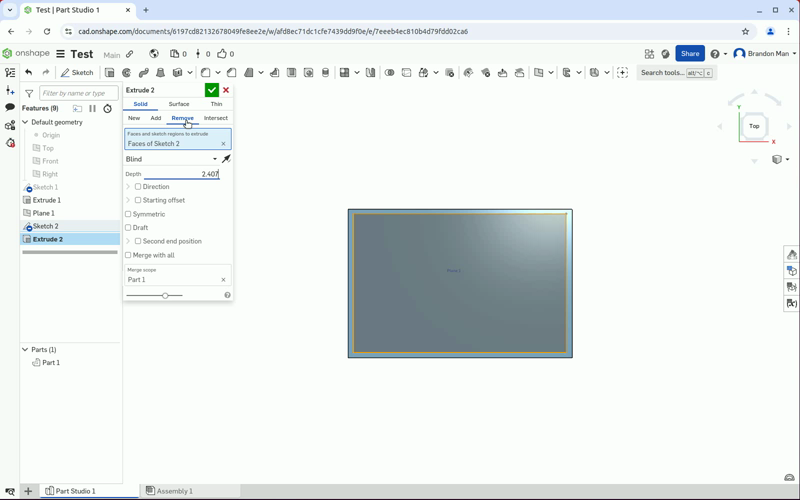
key(tab, 6)
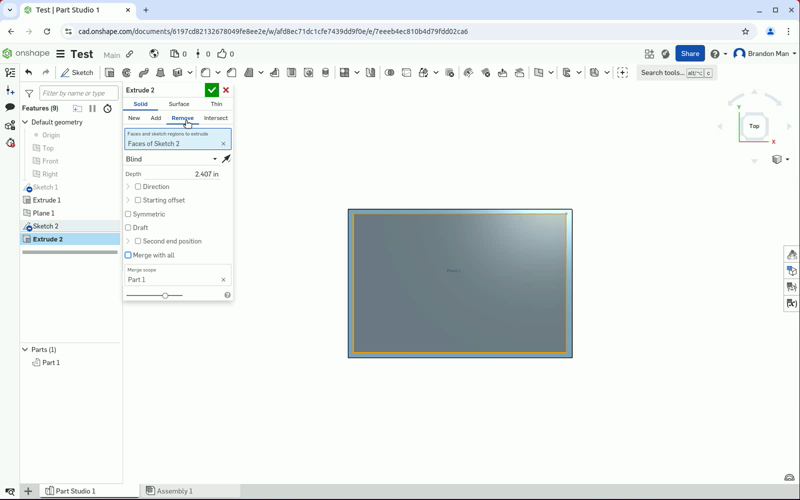
key(space)
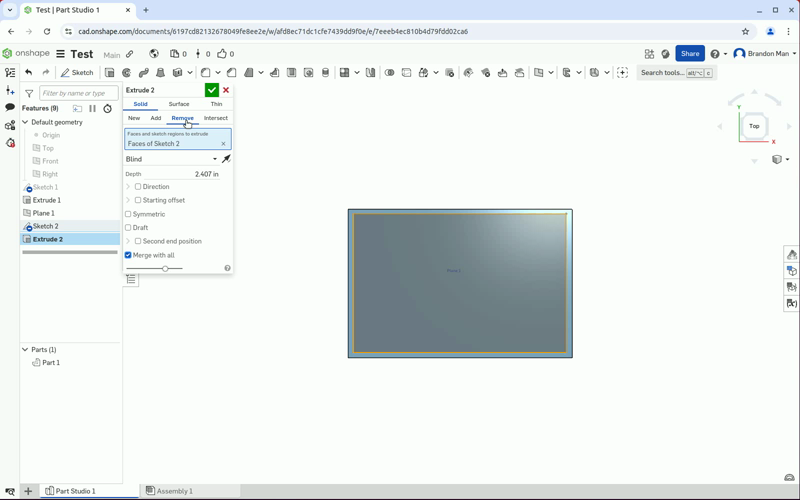
key(enter)
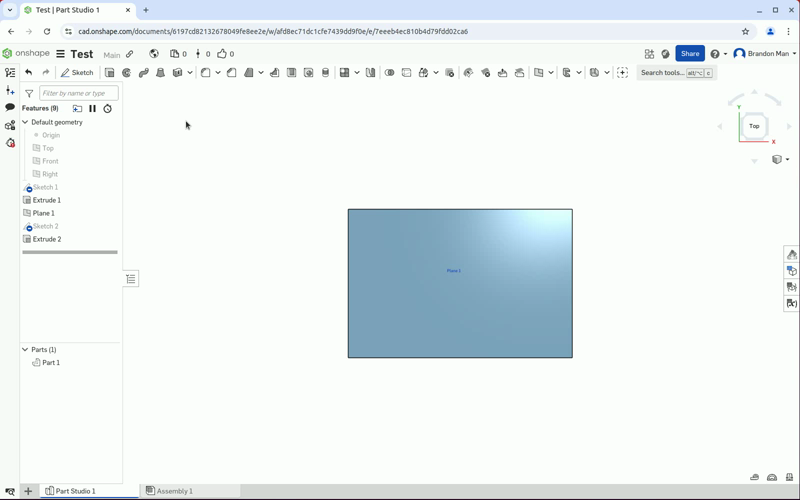
key(shift+h)
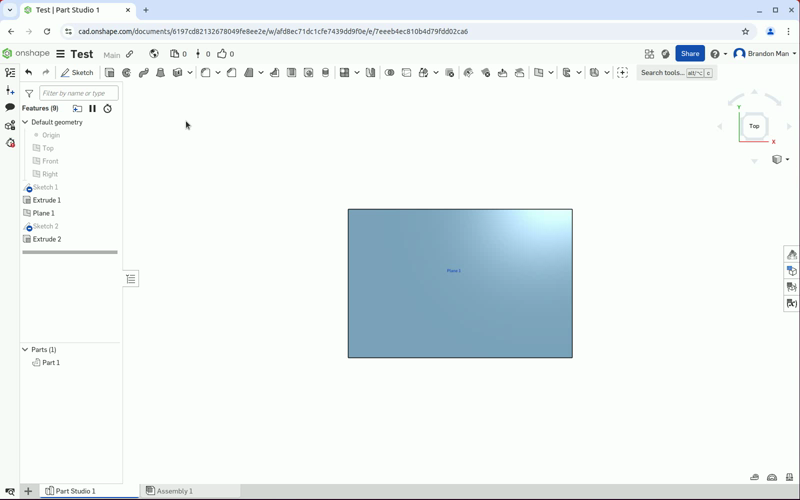
key(shift+h)
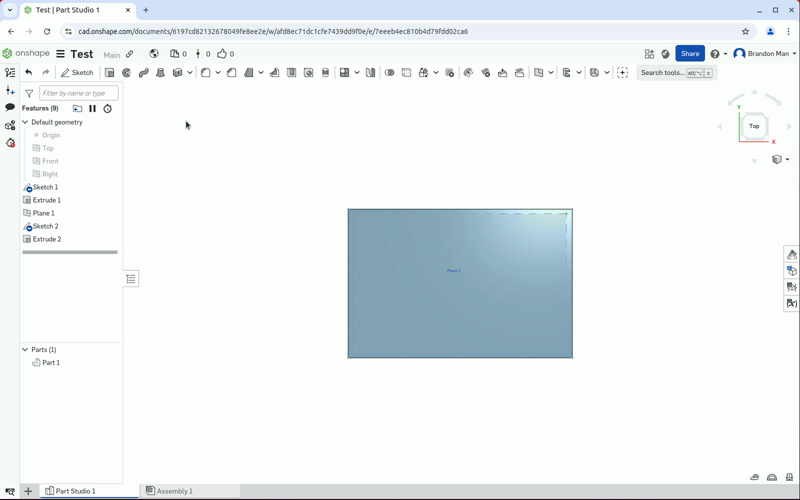
key(shift+7)
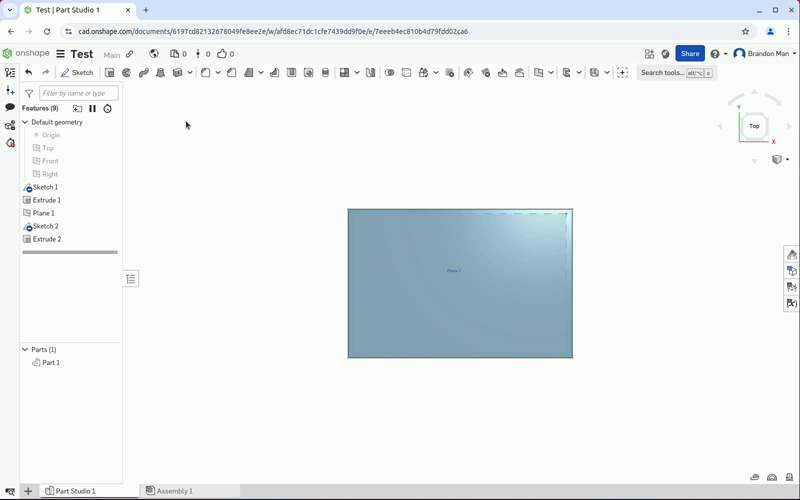
key(up, 3)
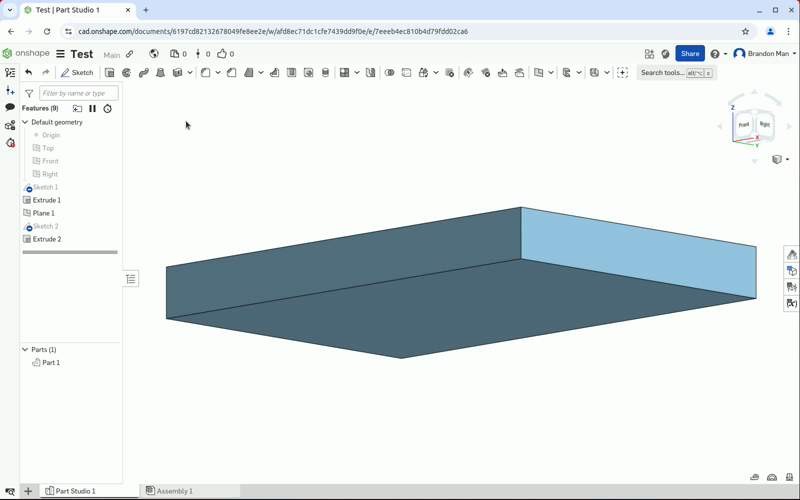
key(left, 3)
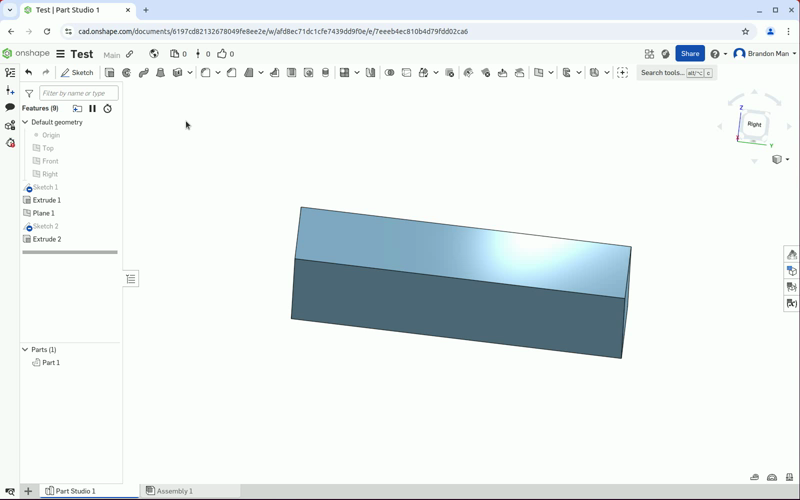
key(right, 3)
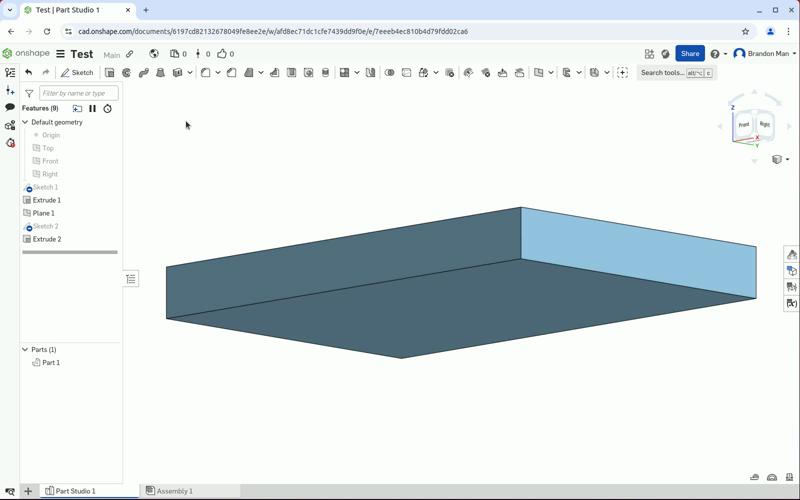
key(down, 3)
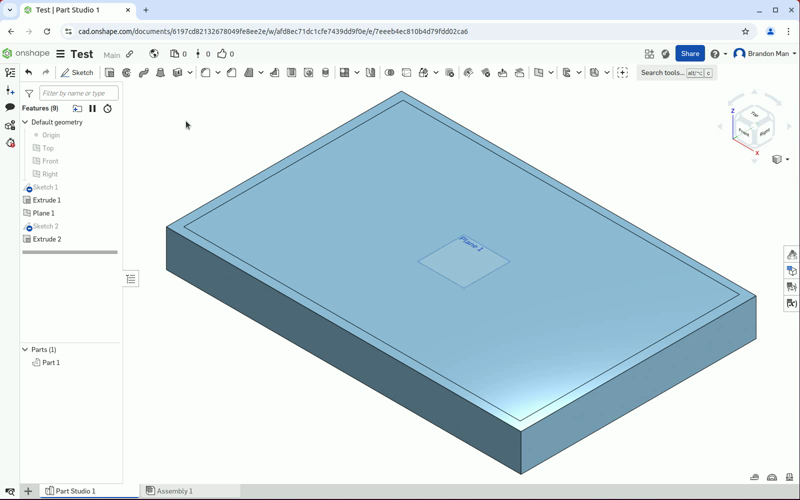
mouse_move(73, 189)
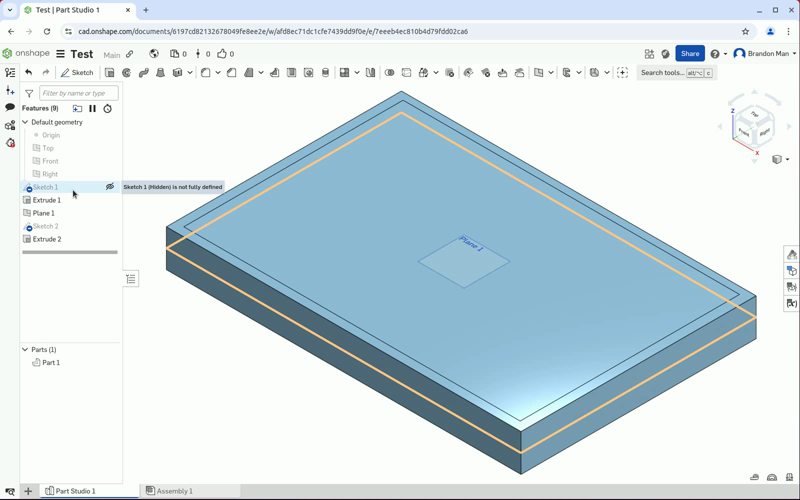
click(73, 189)